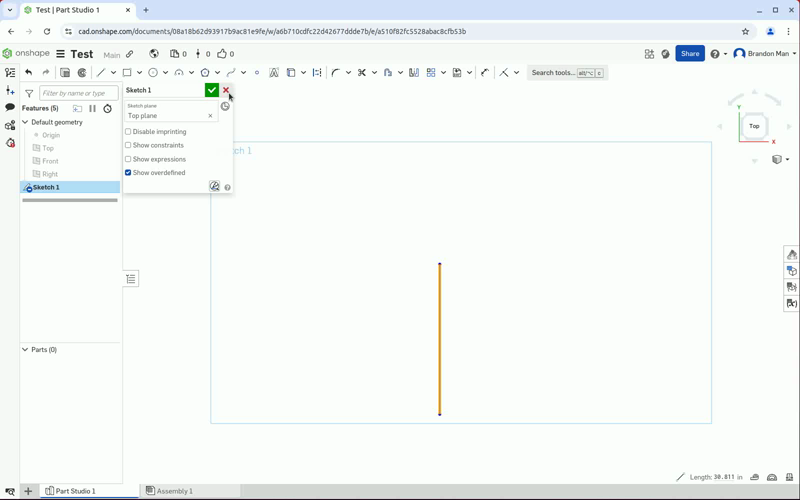
key(shift+h)
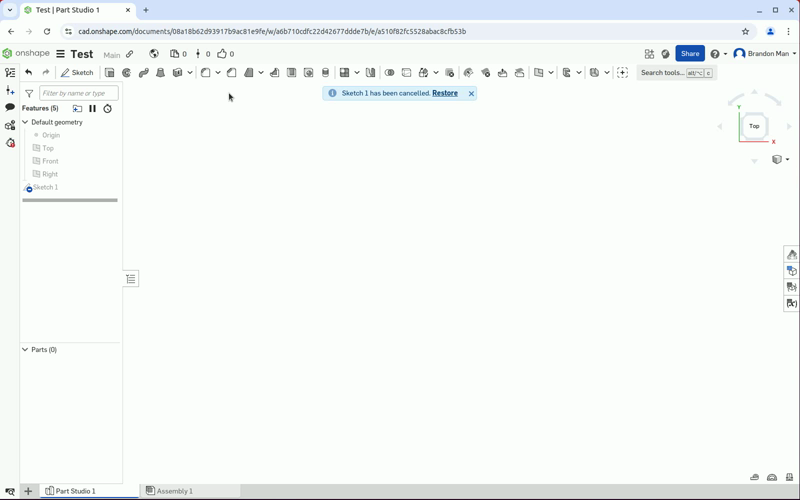
mouse_move(73, 352)
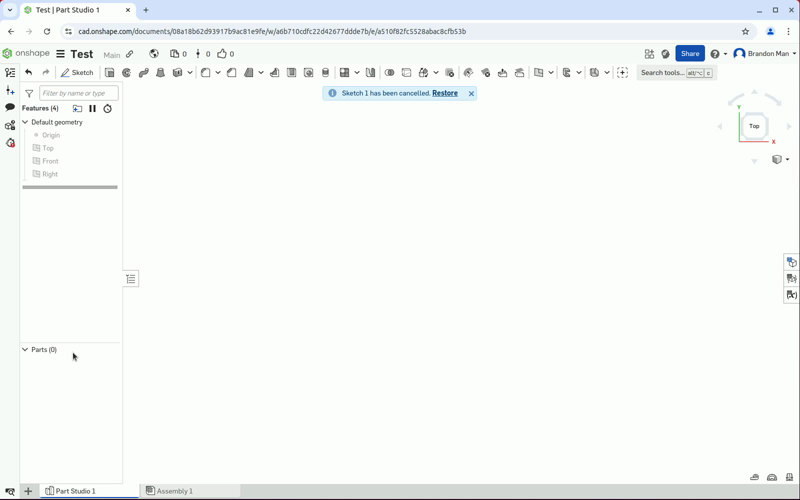
key(y)
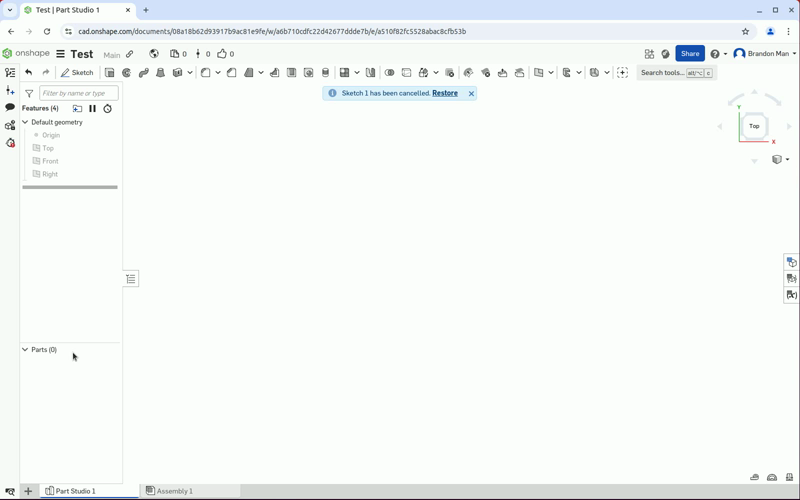
key(shift+p)
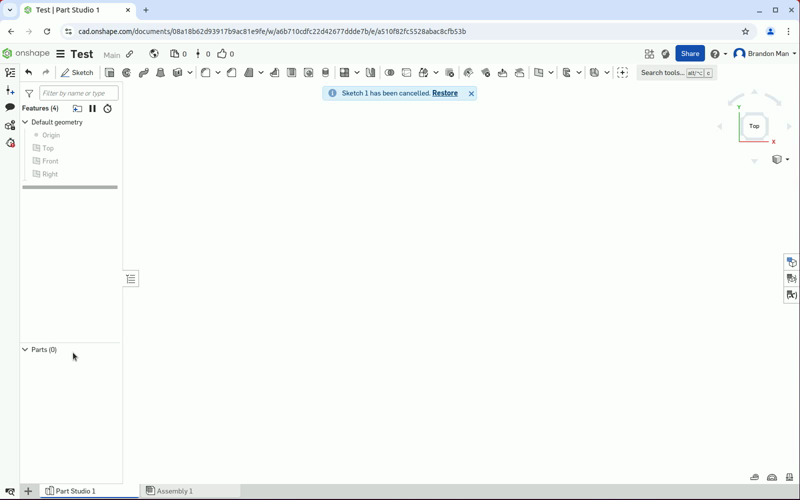
key(space)
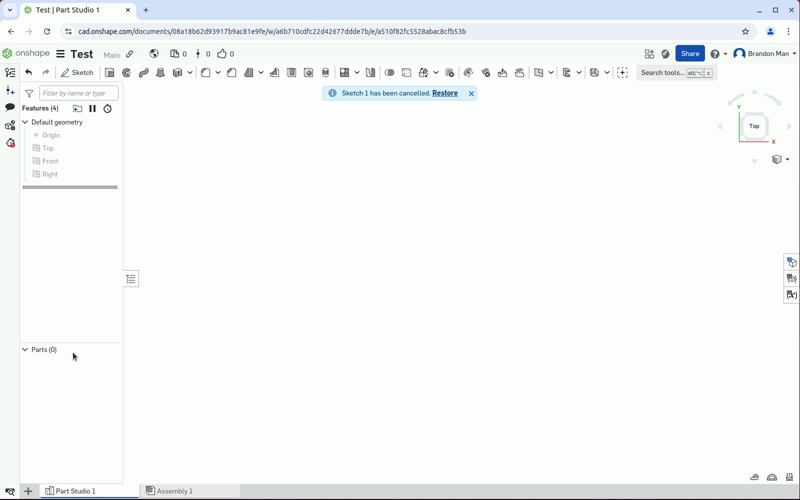
key_down(shift)
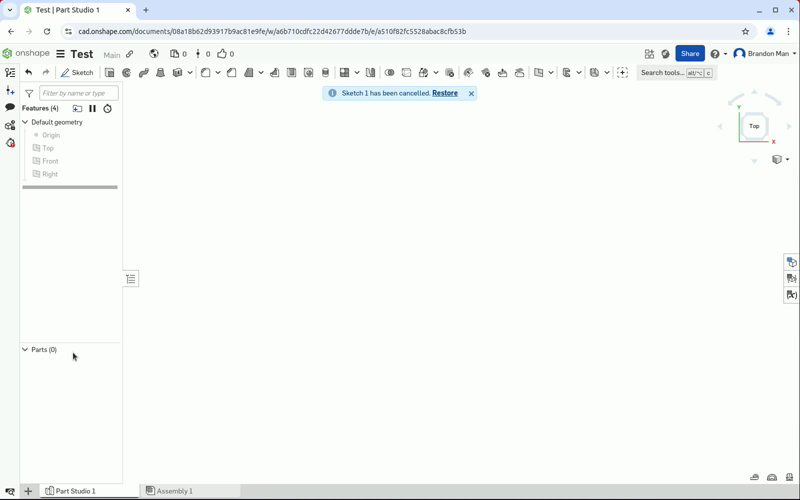
key(up)
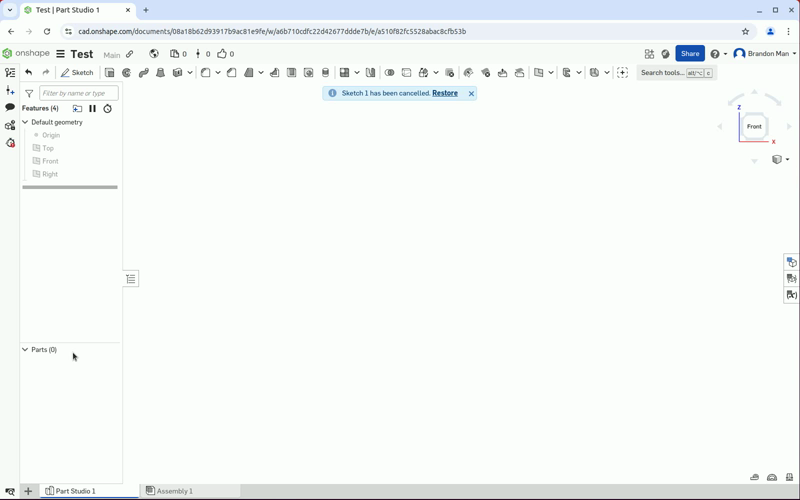
key_up(shift)
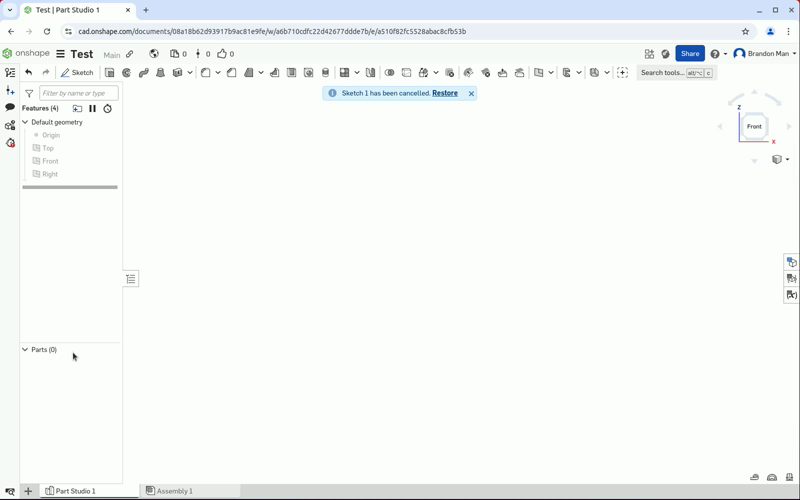
mouse_move(73, 352)
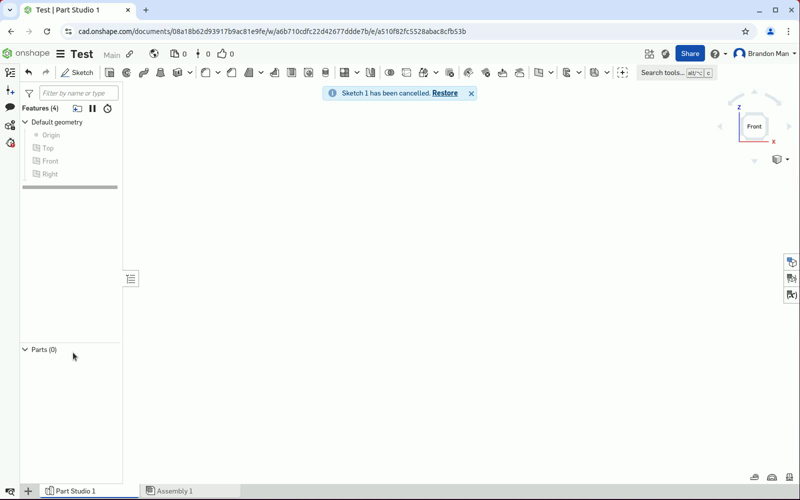
key(shift+y)
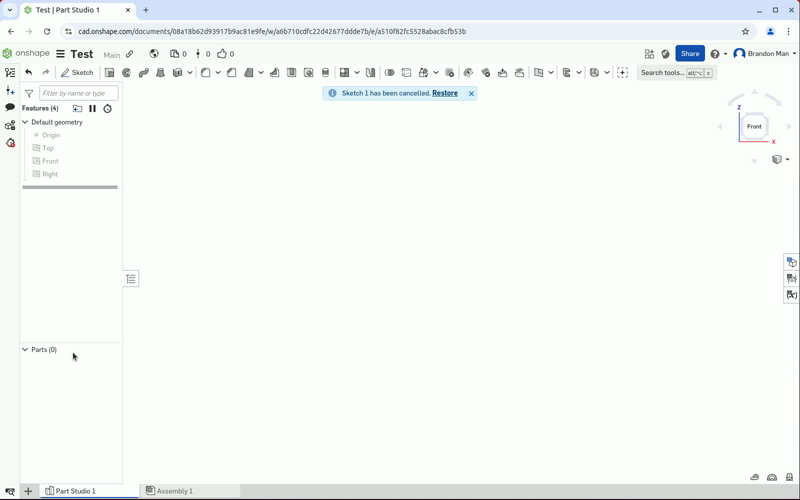
key(shift+s)
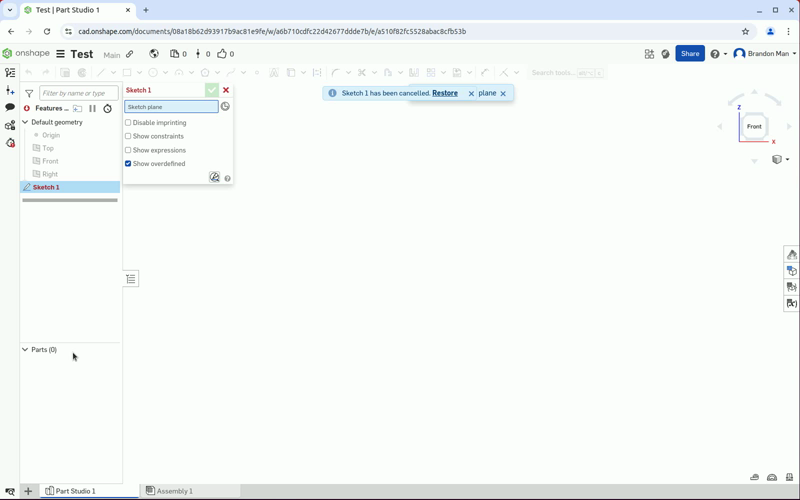
mouse_move(73, 163)
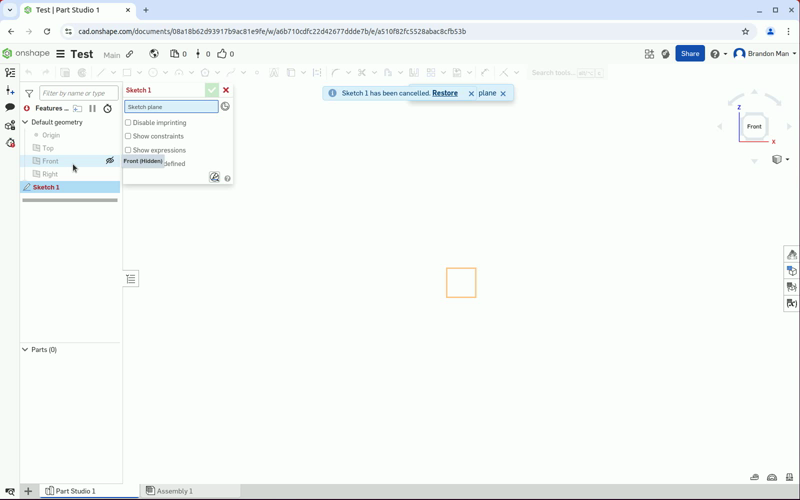
click(73, 163)
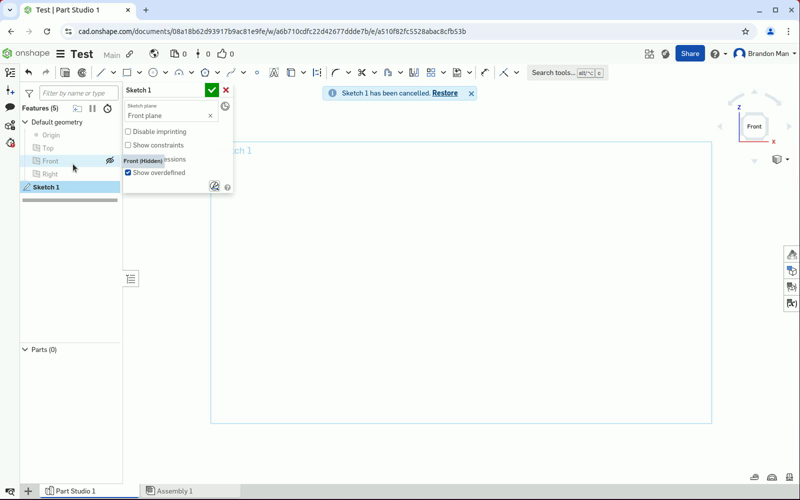
mouse_move(73, 352)
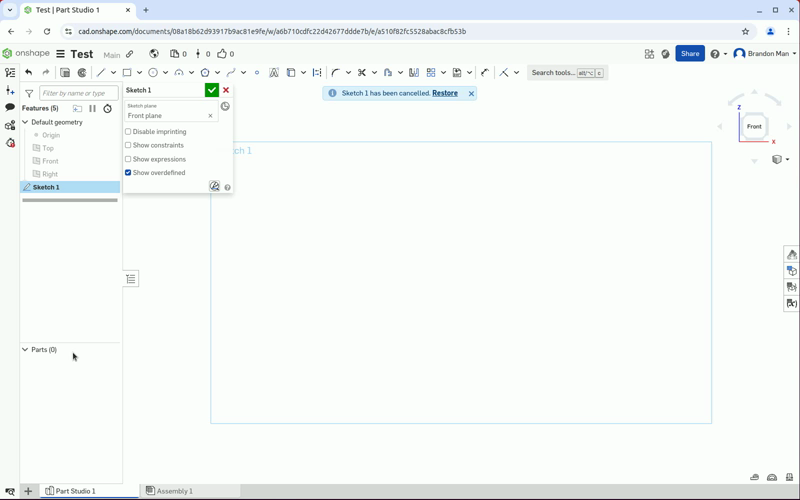
key(y)
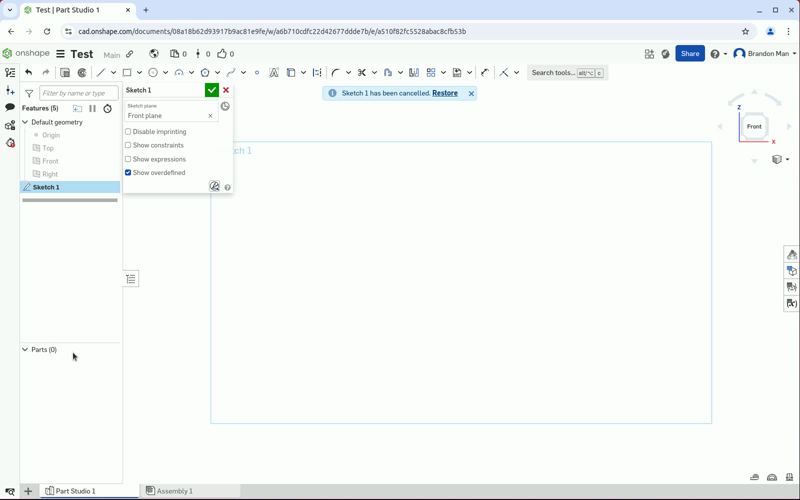
key(l)
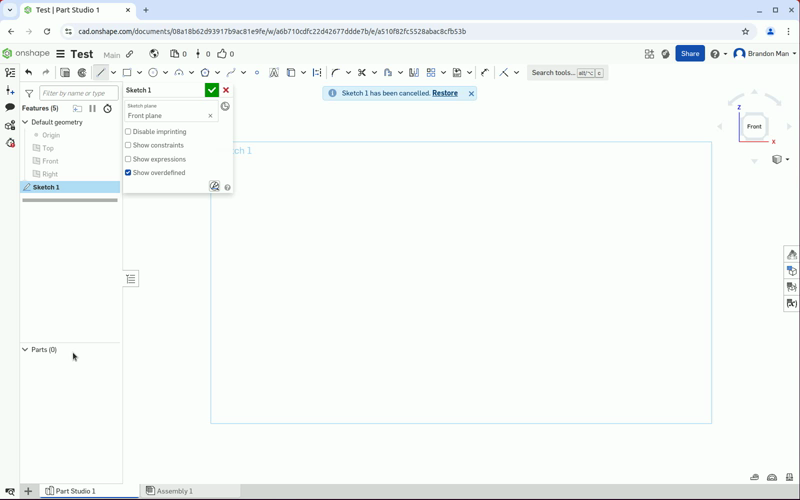
key_down(shift)
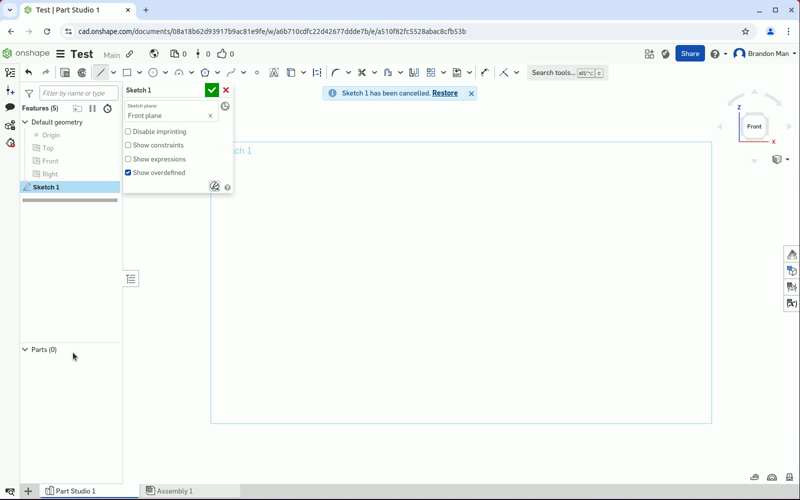
mouse_move(457, 282)
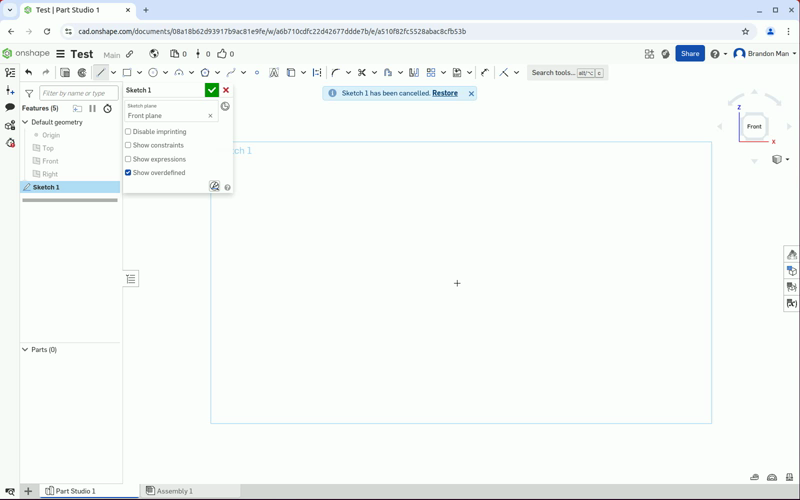
click(457, 282)
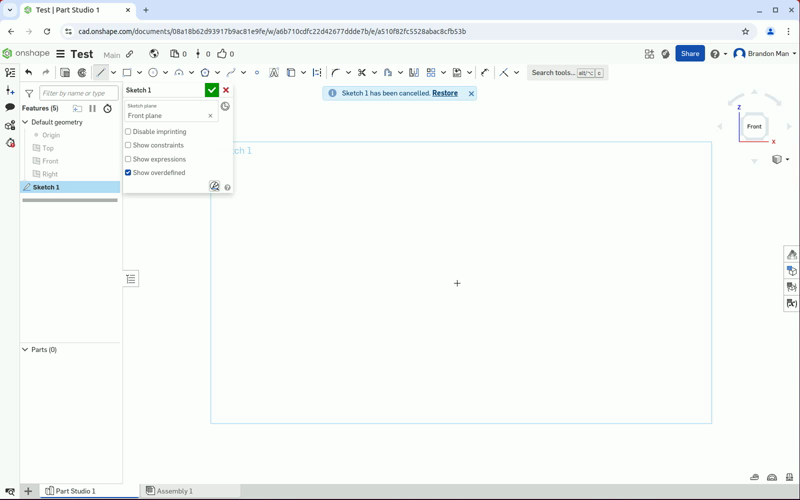
key_up(shift)
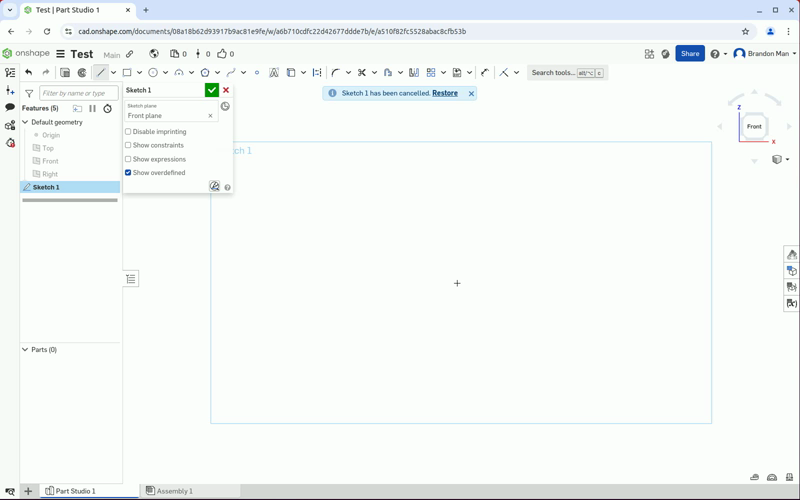
key_down(shift)
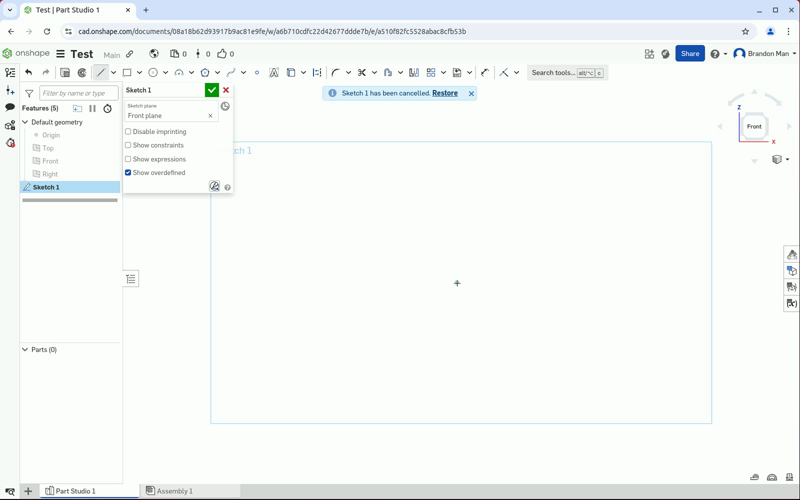
mouse_move(487, 282)
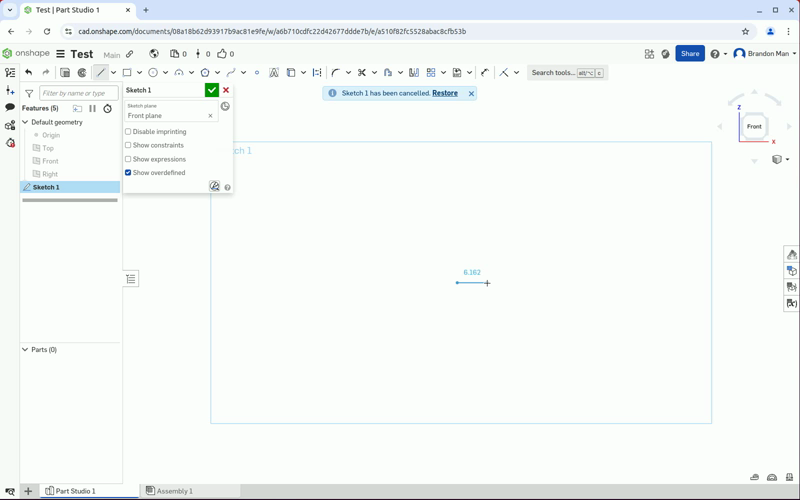
mouse_move(460, 282)
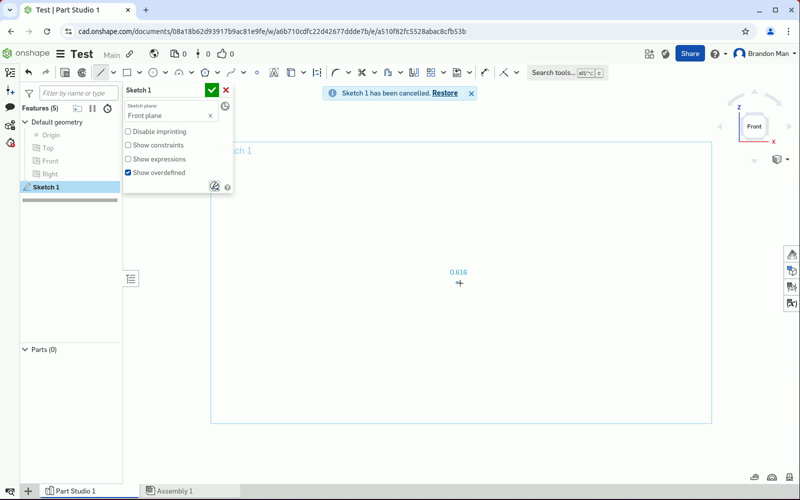
scroll(6)
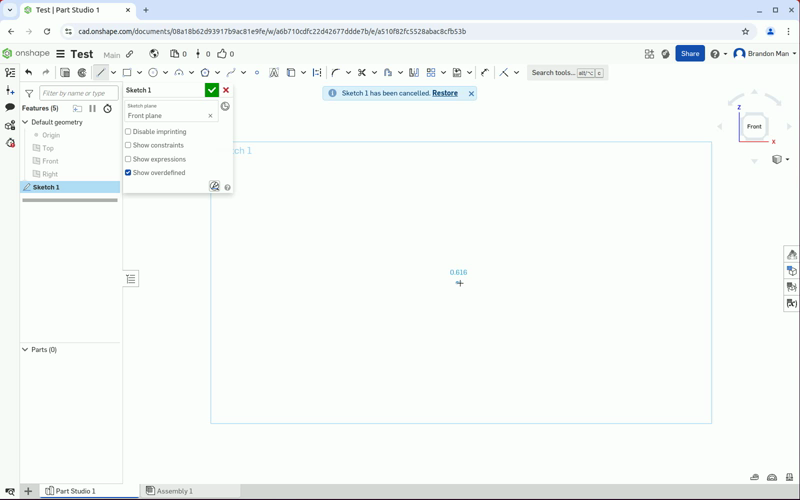
scroll(6)
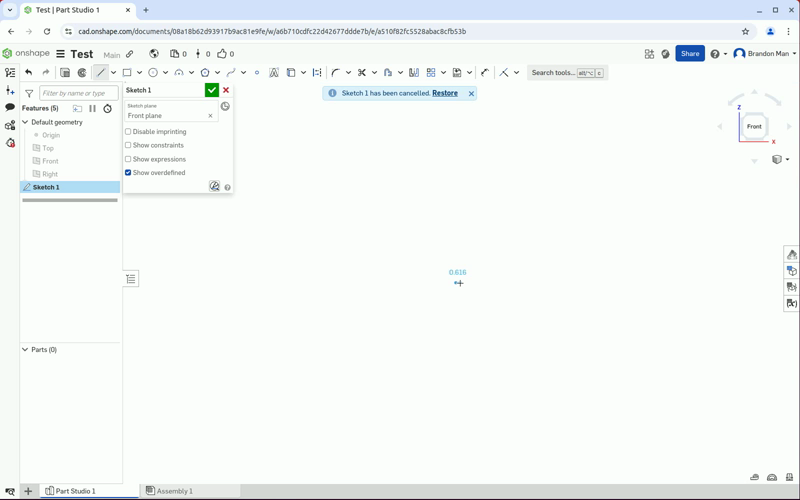
scroll(6)
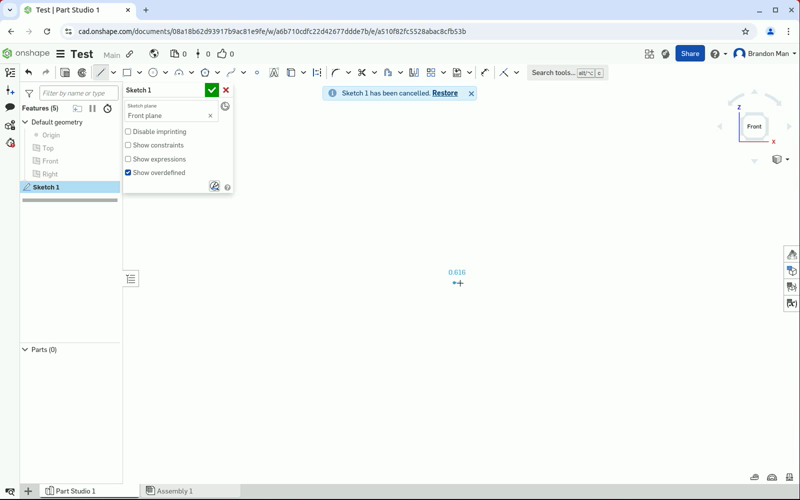
scroll(6)
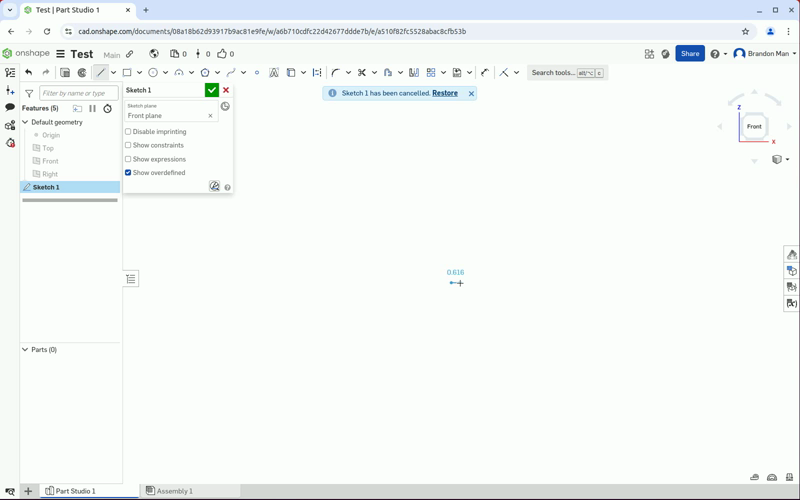
scroll(6)
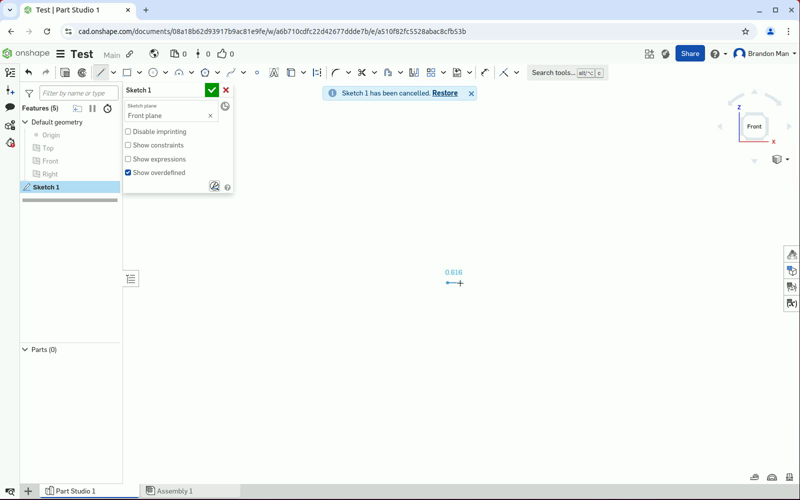
scroll(6)
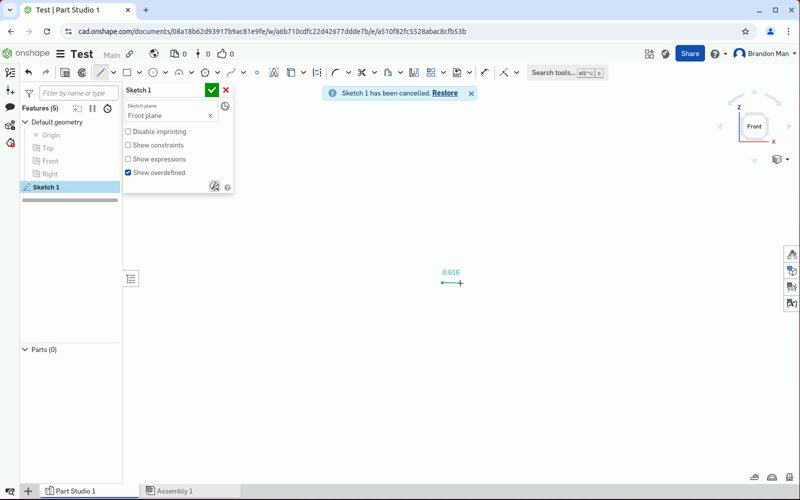
scroll(6)
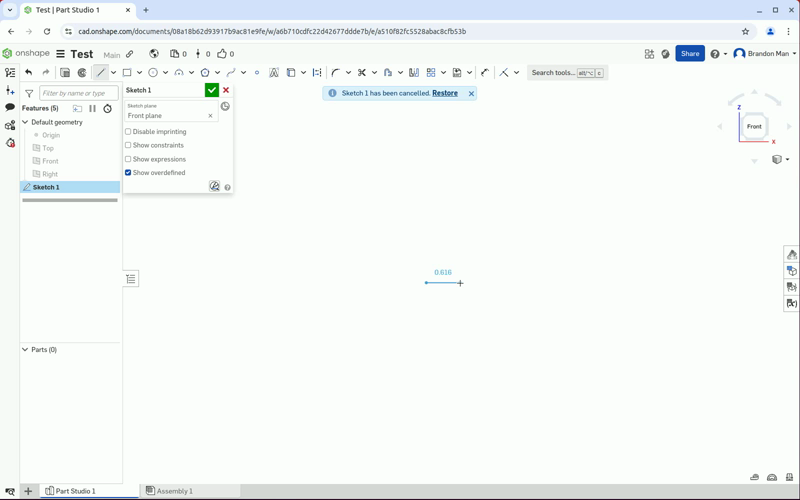
click(460, 282)
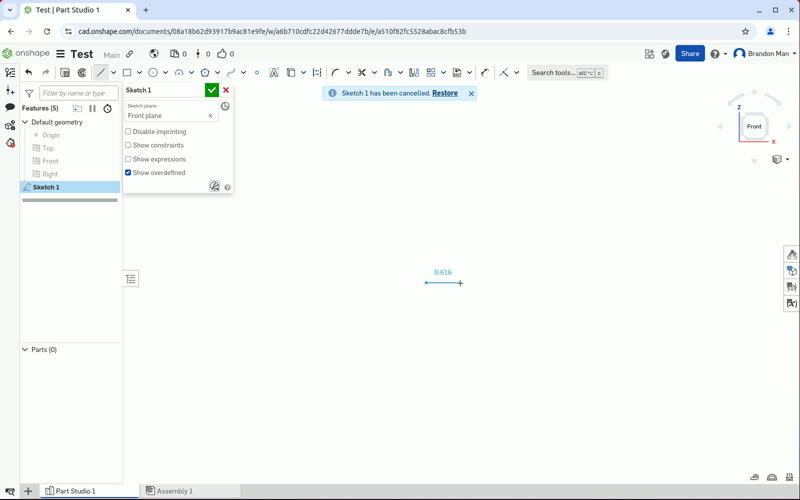
scroll(-6)
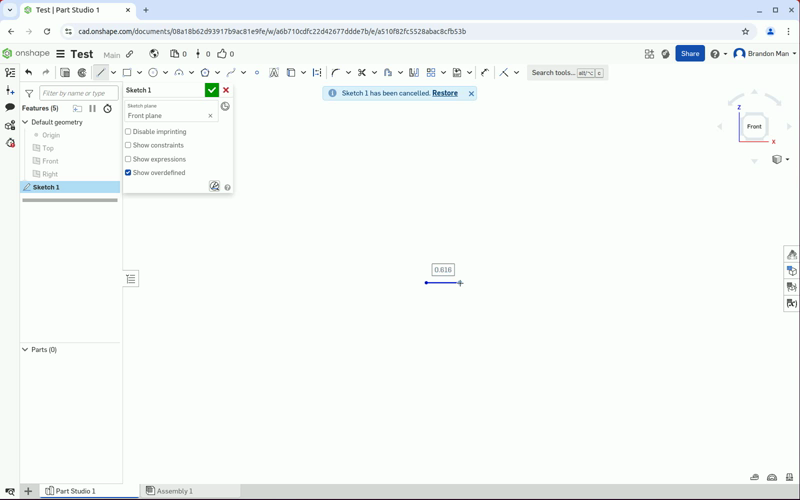
scroll(-6)
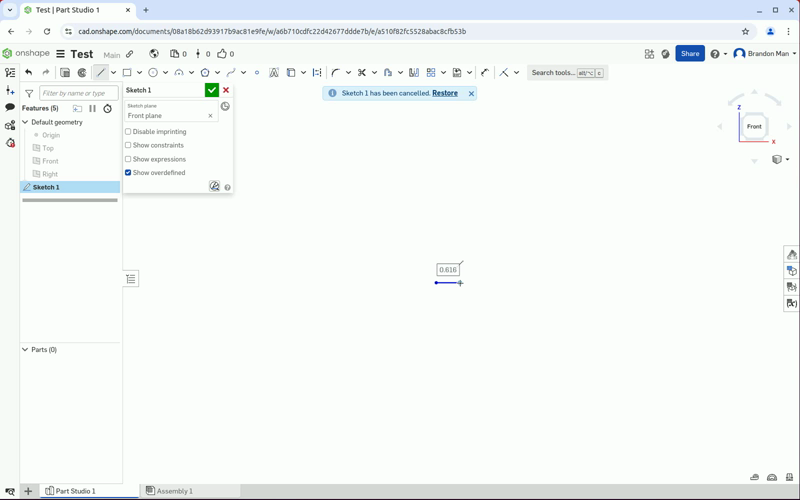
scroll(-6)
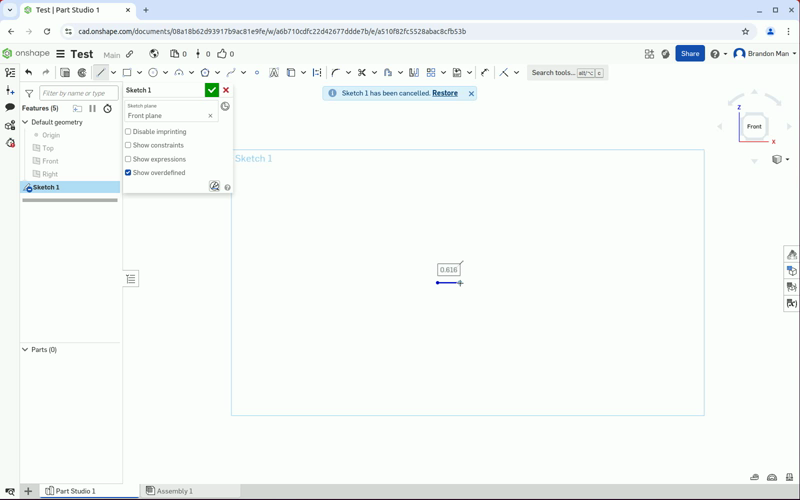
scroll(-6)
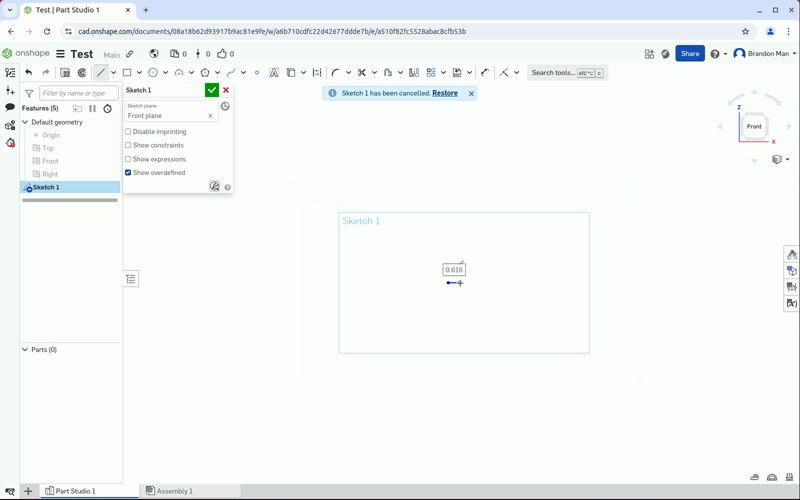
scroll(-6)
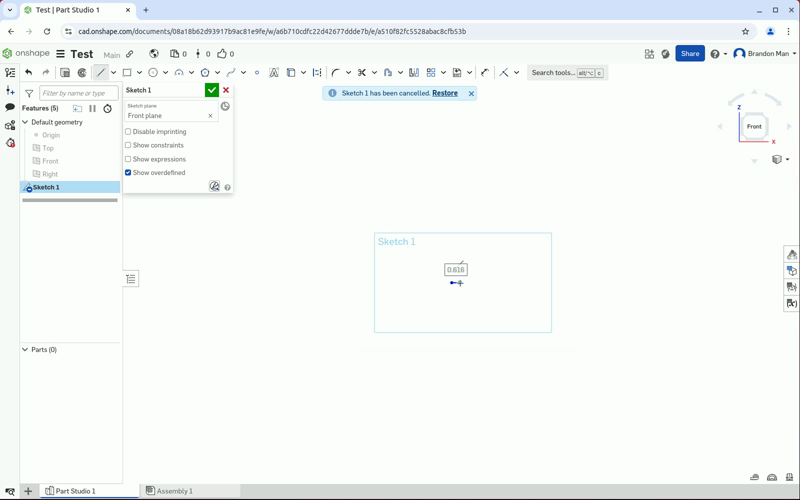
scroll(-6)
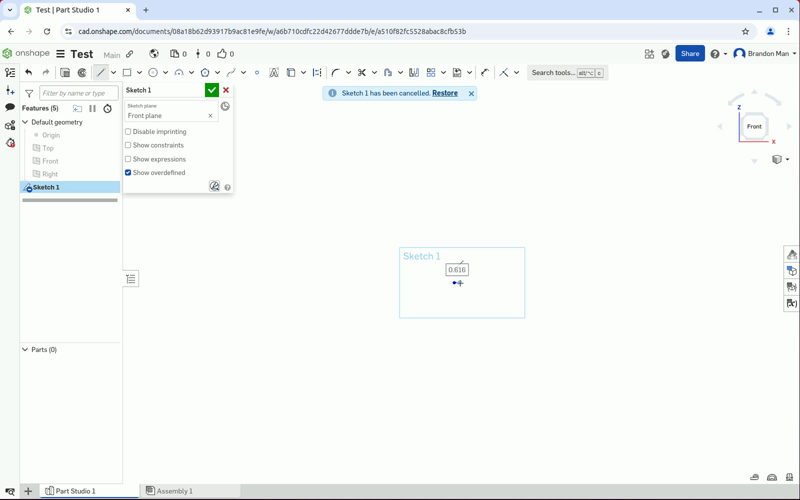
scroll(-6)
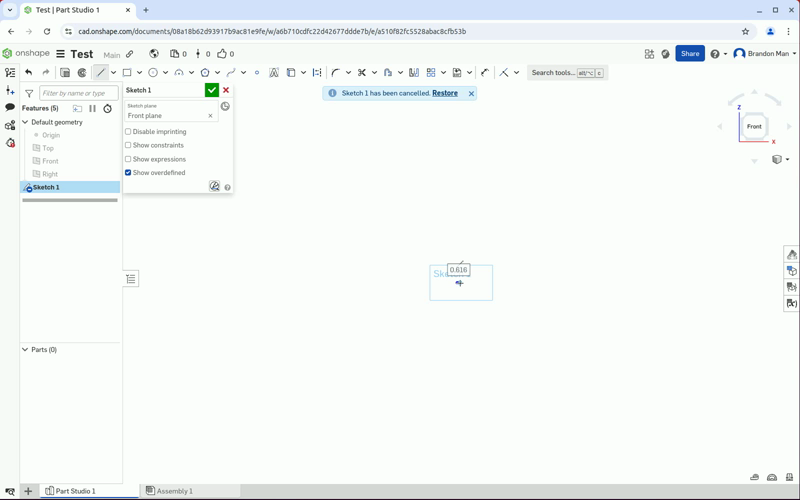
key_up(shift)
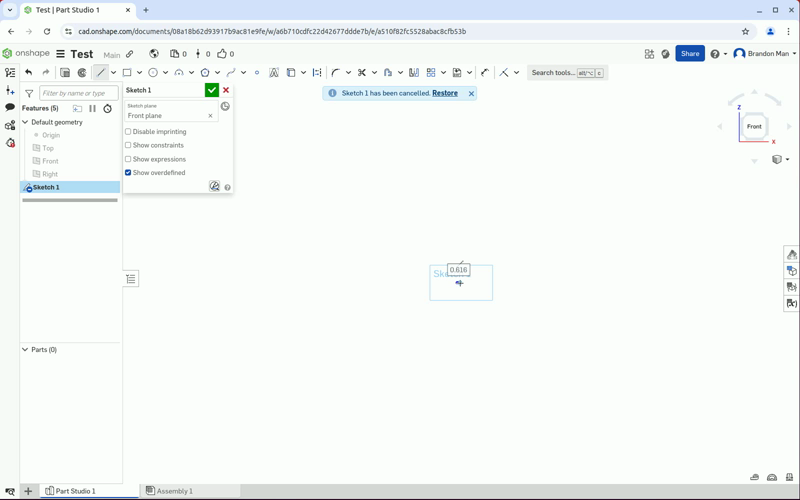
key_down(shift)
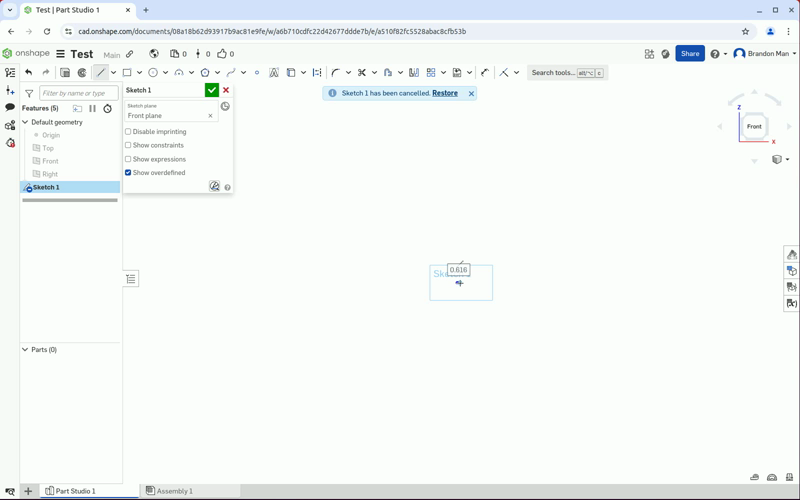
mouse_move(490, 282)
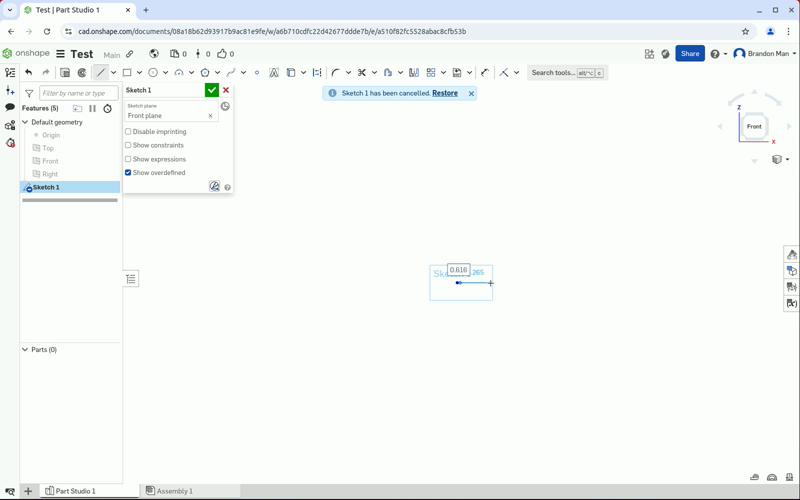
mouse_move(492, 282)
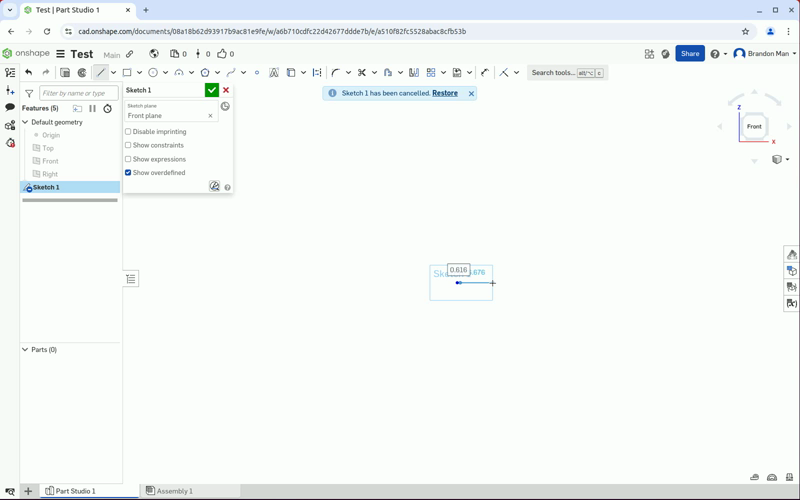
click(492, 282)
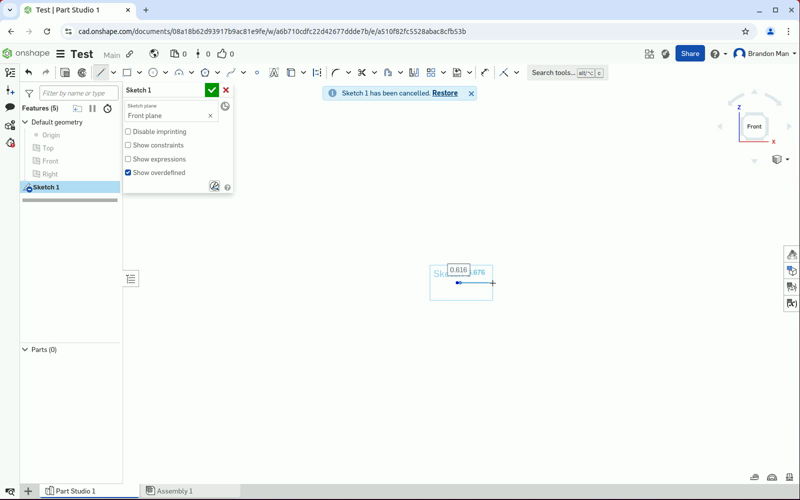
key_up(shift)
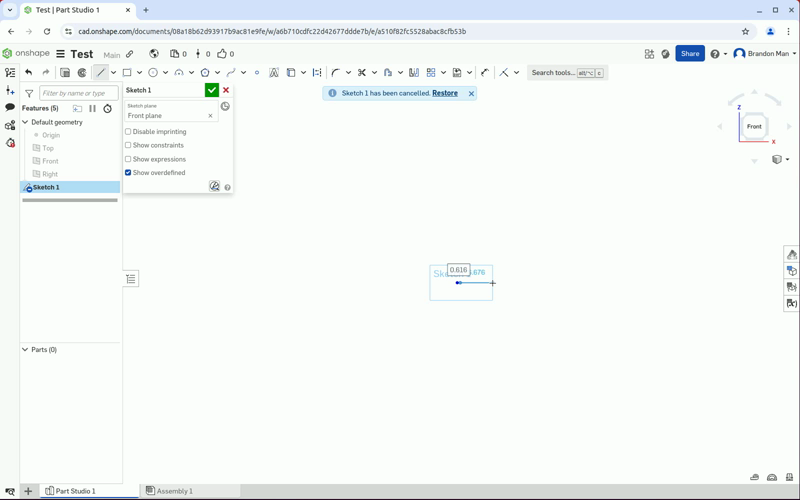
key_down(shift)
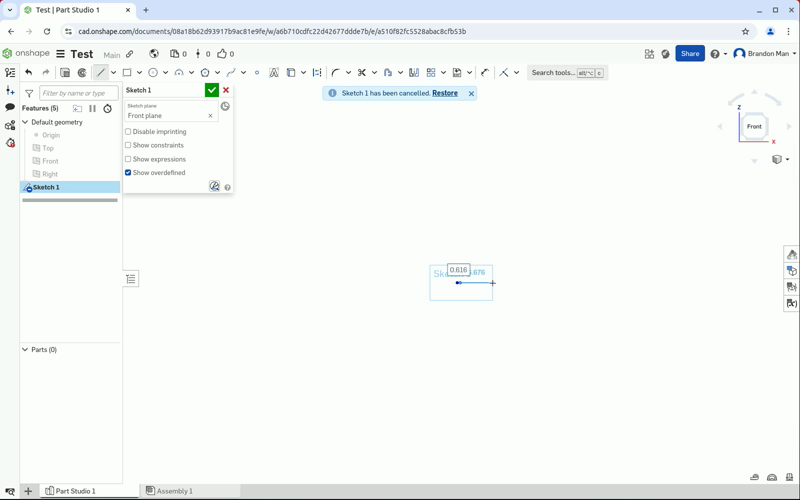
mouse_move(492, 184)
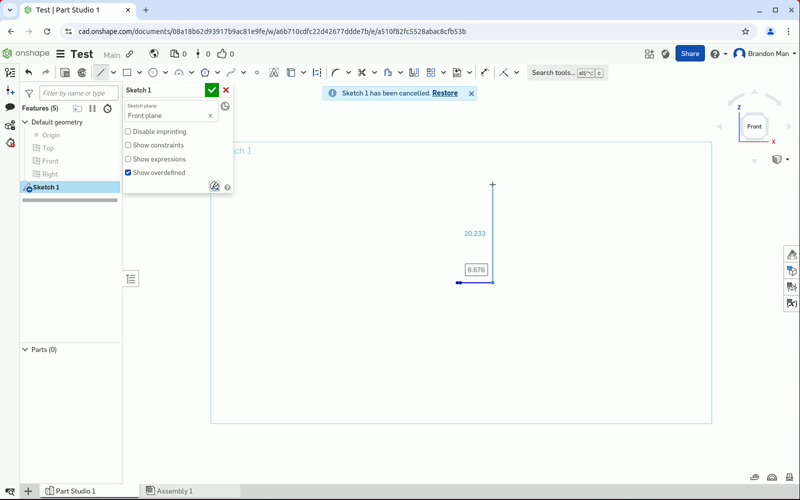
click(492, 184)
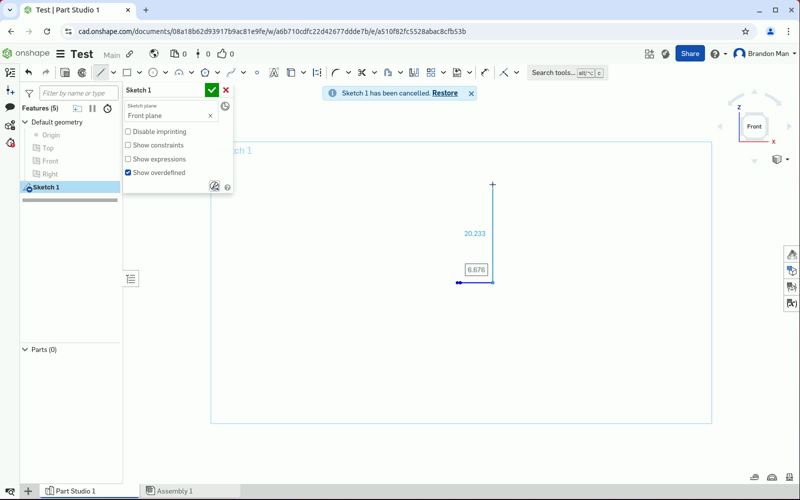
key_up(shift)
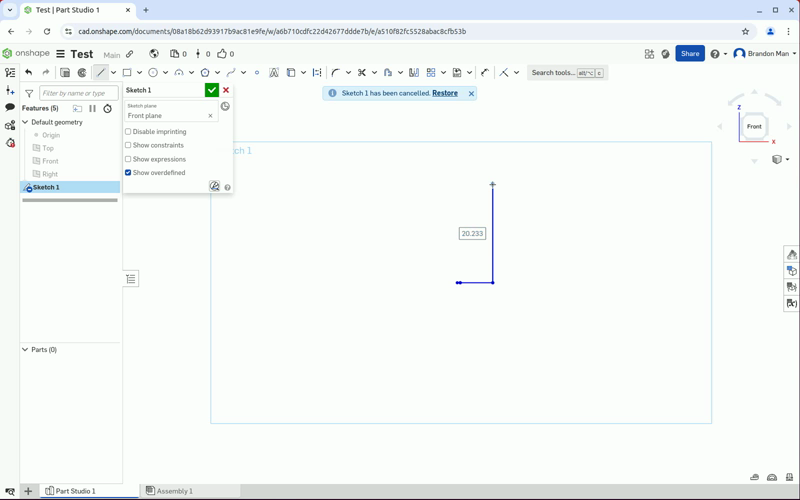
key_down(shift)
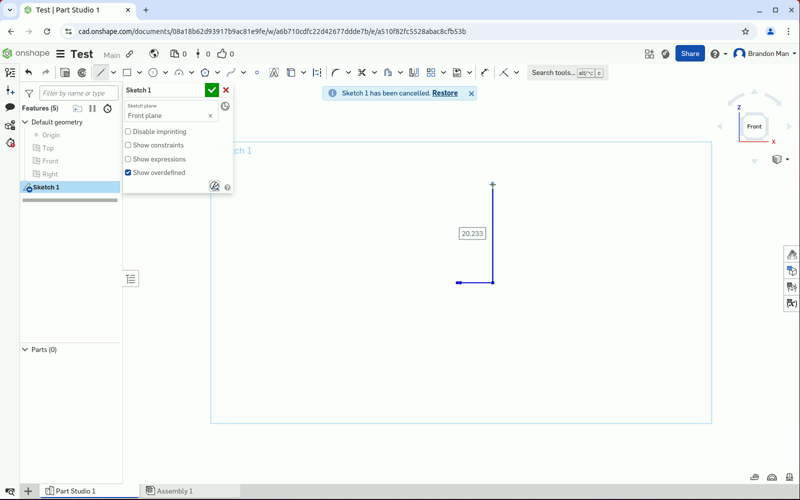
mouse_move(522, 184)
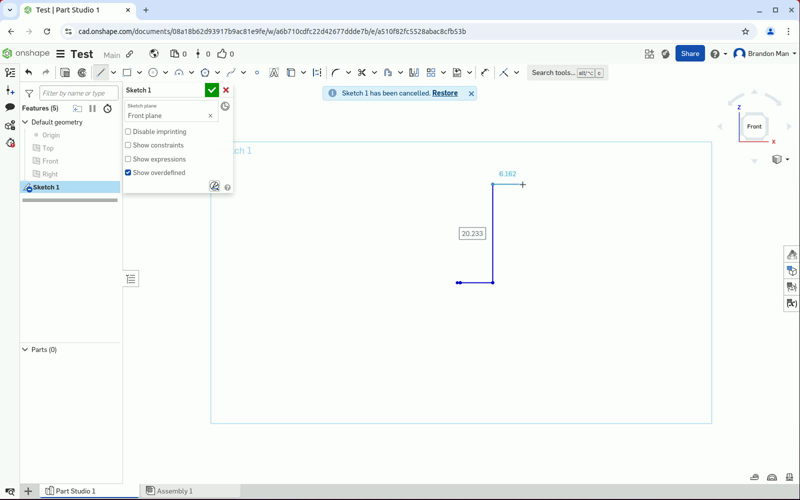
mouse_move(460, 184)
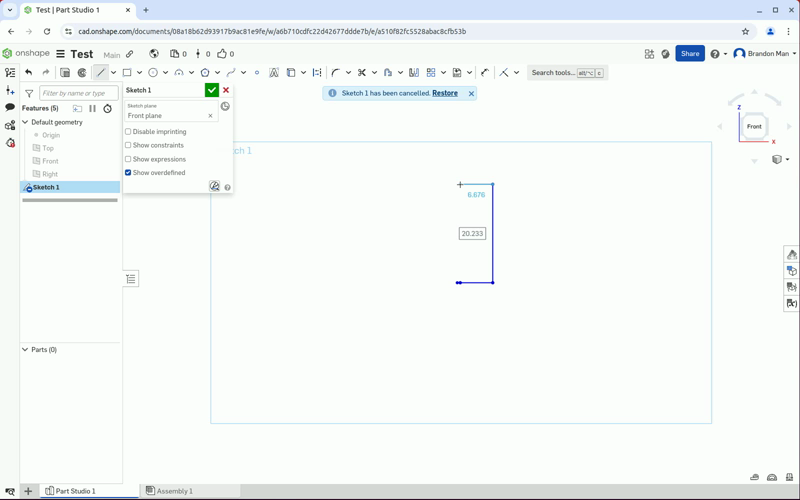
click(460, 184)
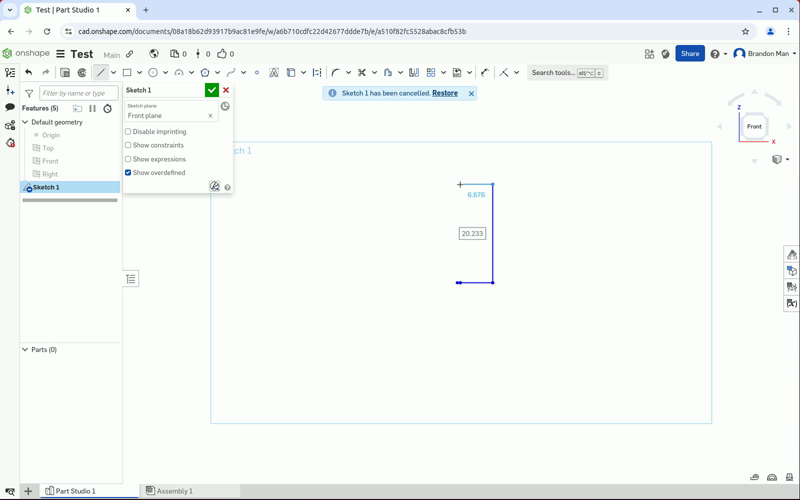
key_up(shift)
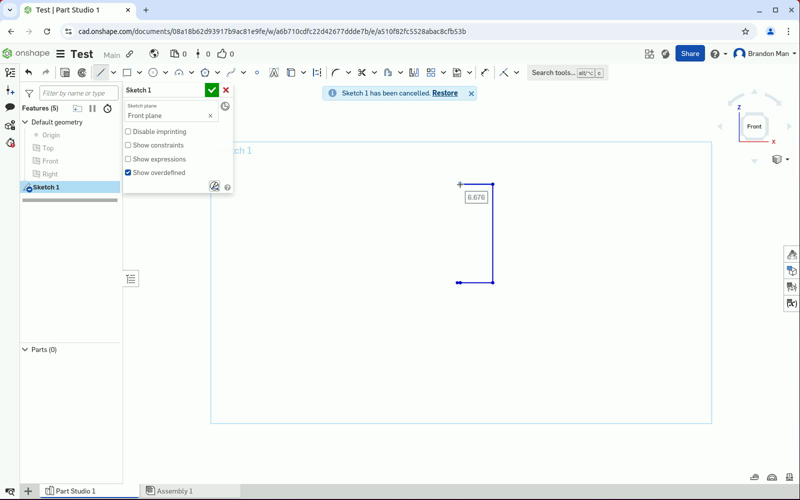
key_down(shift)
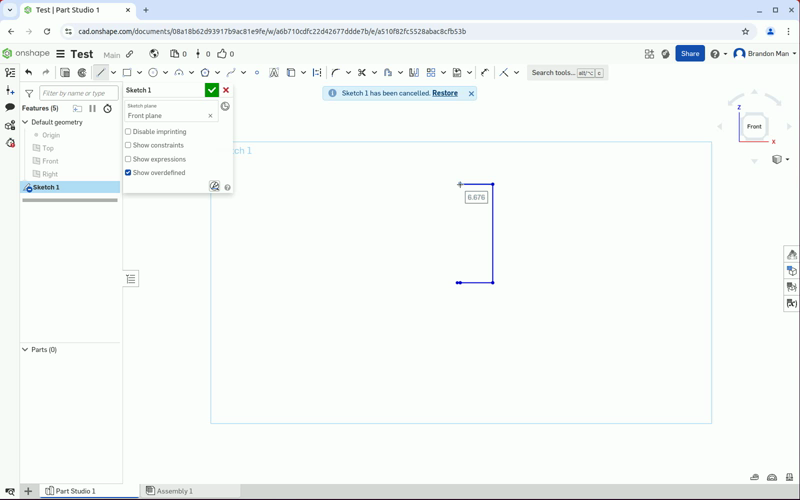
mouse_move(460, 277)
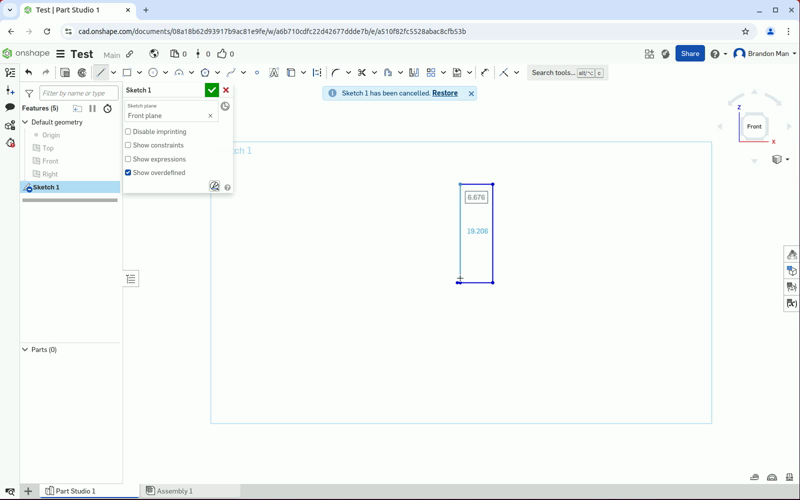
click(460, 277)
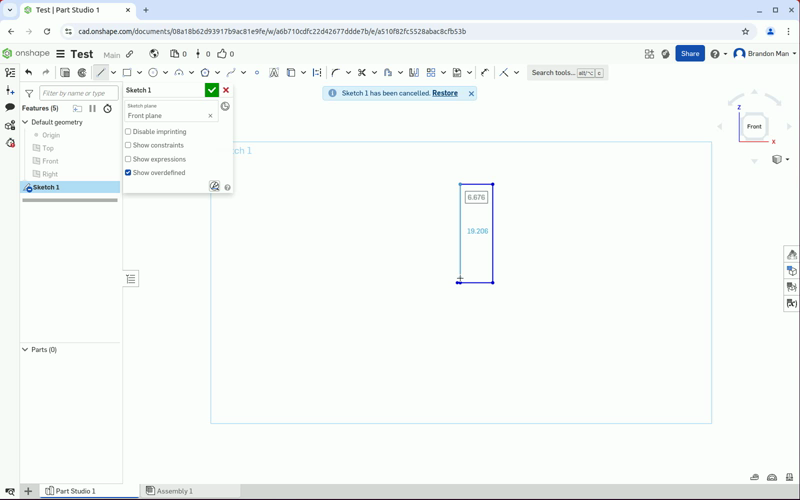
key_up(shift)
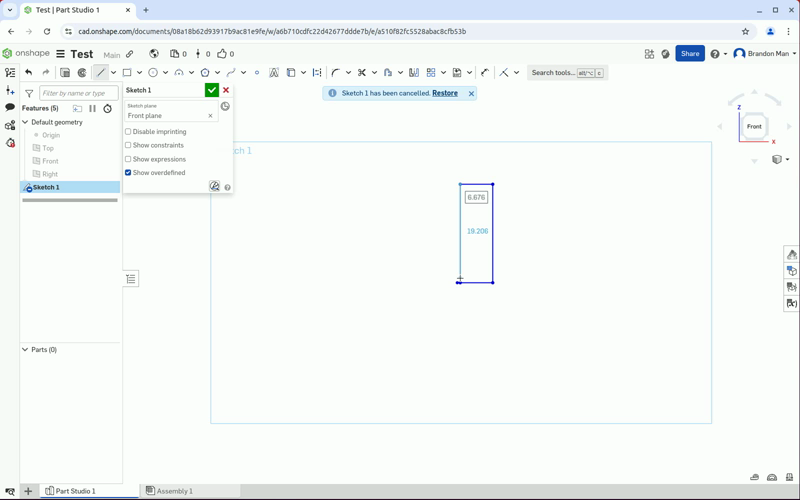
key_down(shift)
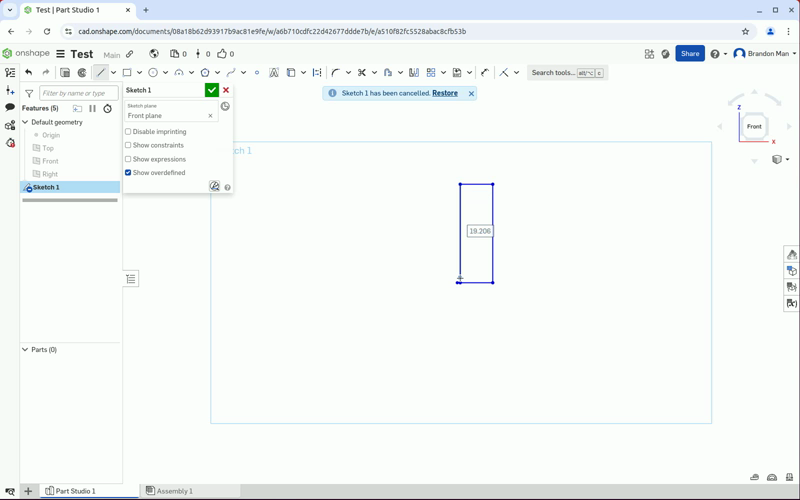
mouse_move(490, 277)
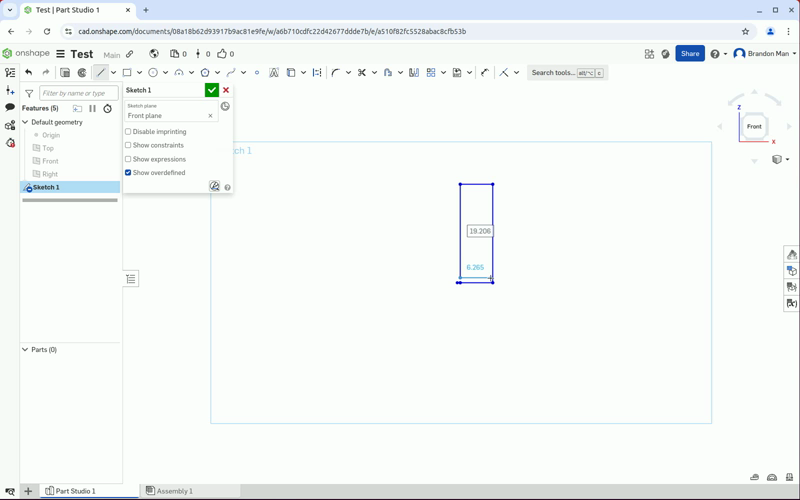
mouse_move(457, 277)
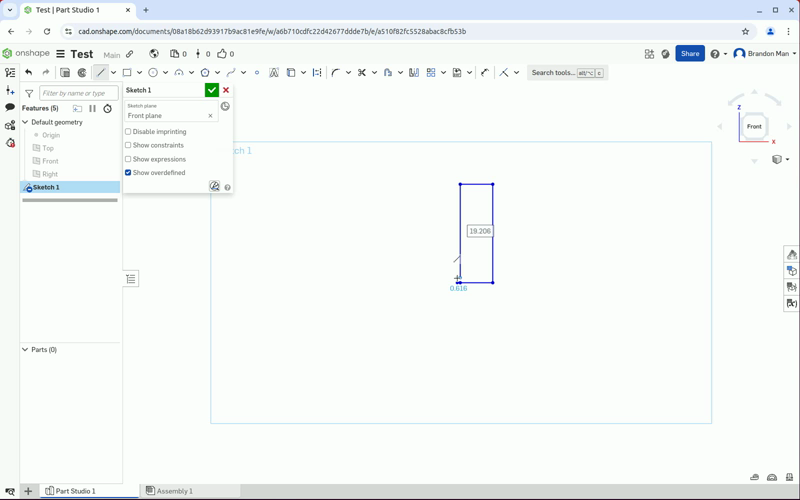
scroll(6)
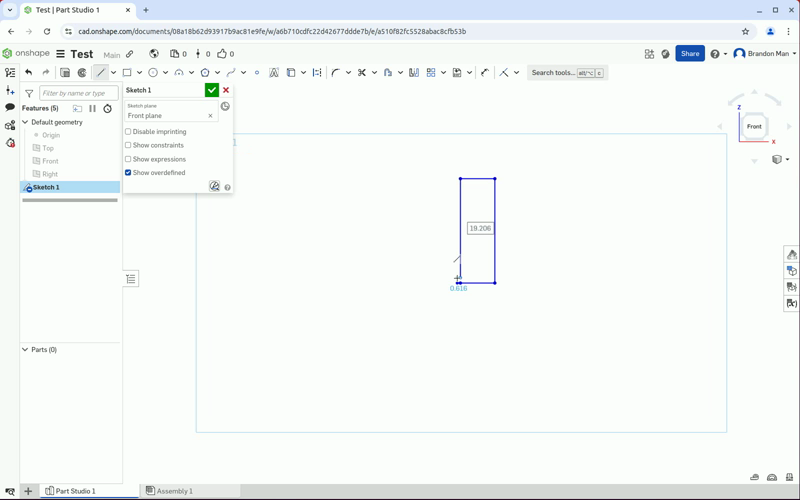
scroll(6)
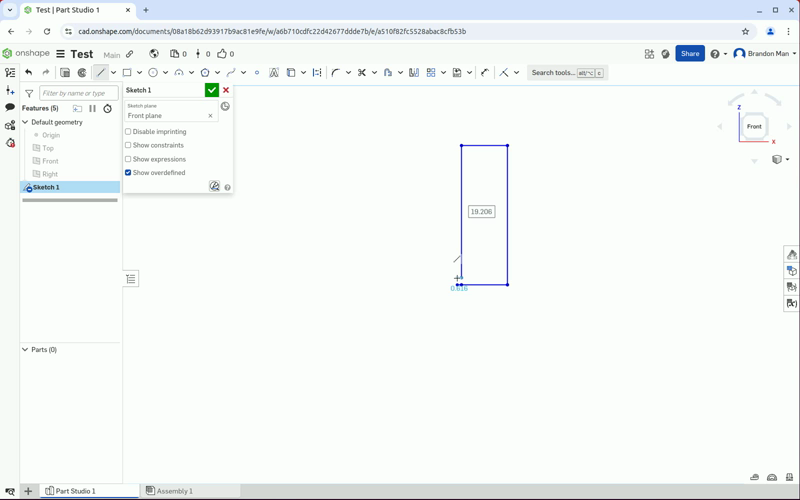
scroll(6)
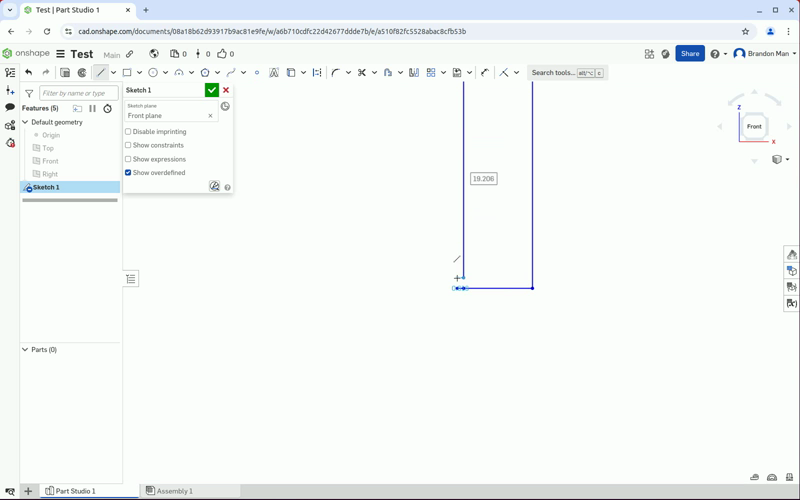
scroll(6)
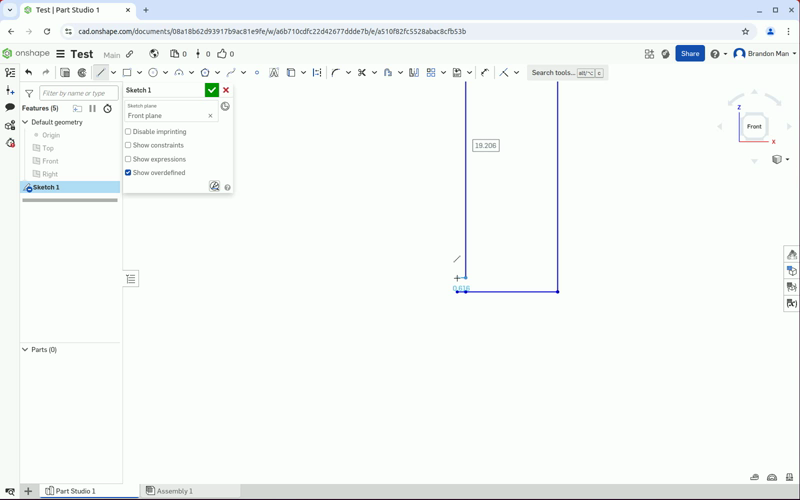
scroll(6)
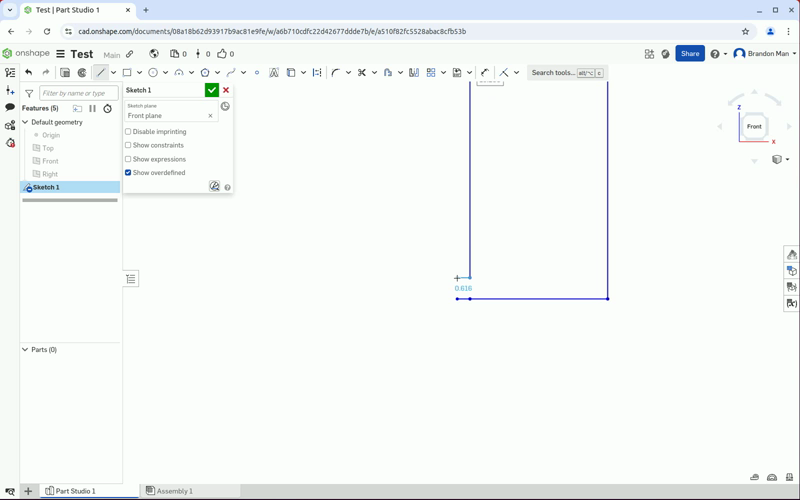
scroll(6)
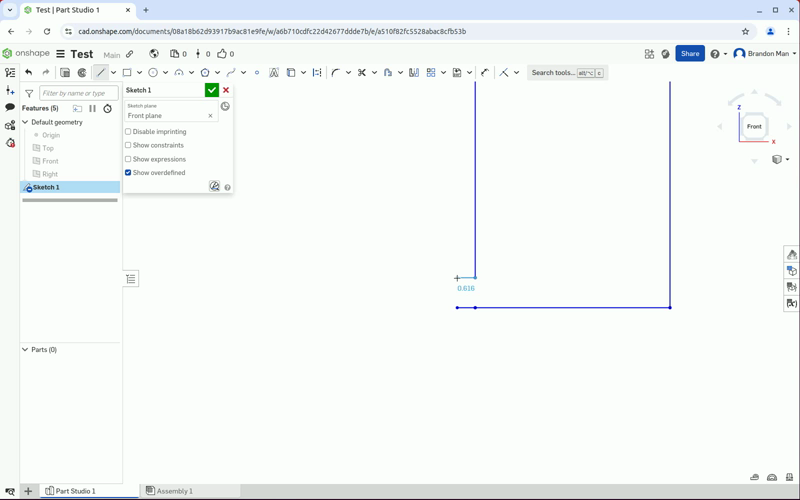
scroll(6)
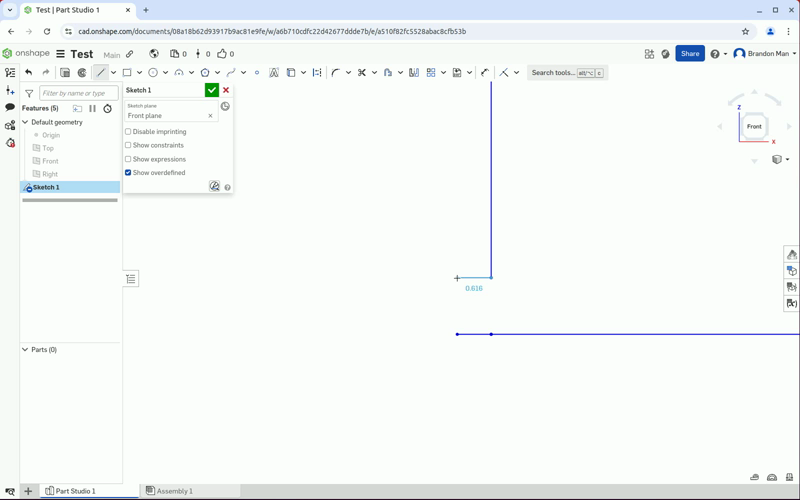
click(457, 277)
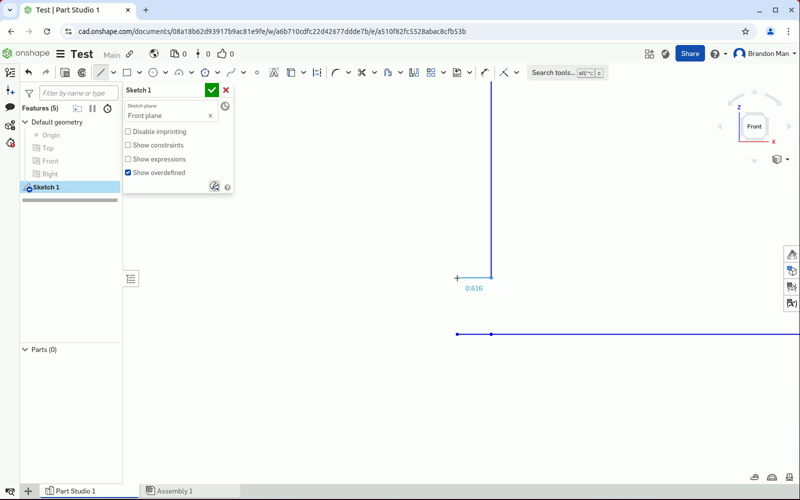
scroll(-6)
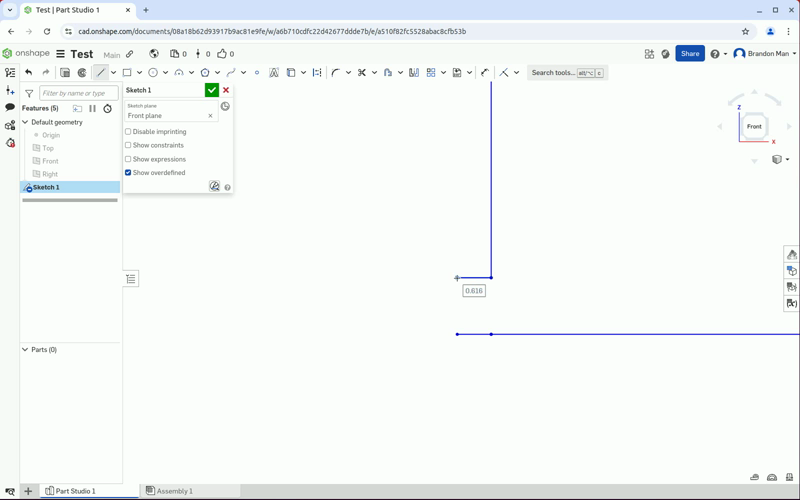
scroll(-6)
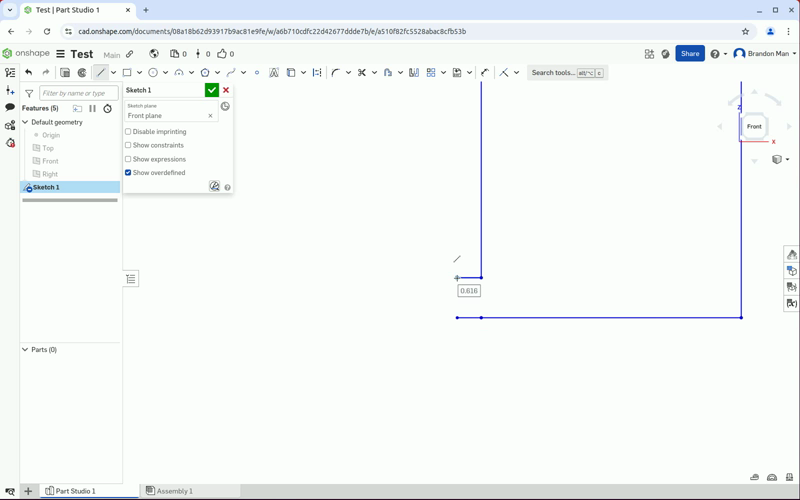
scroll(-6)
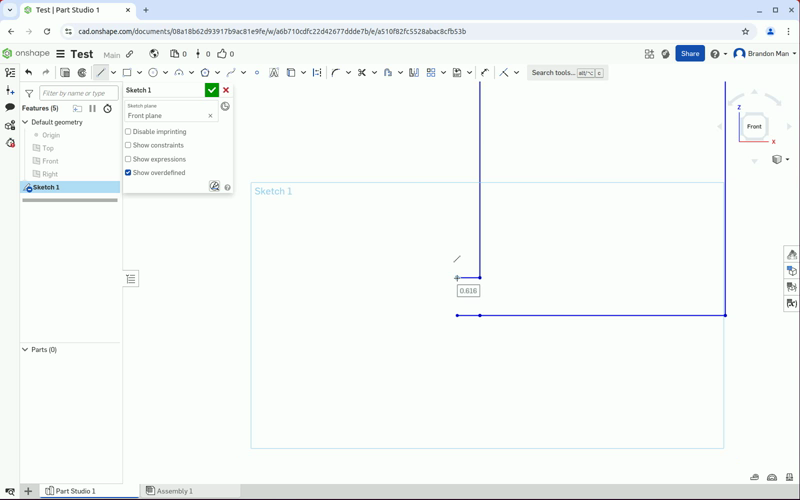
scroll(-6)
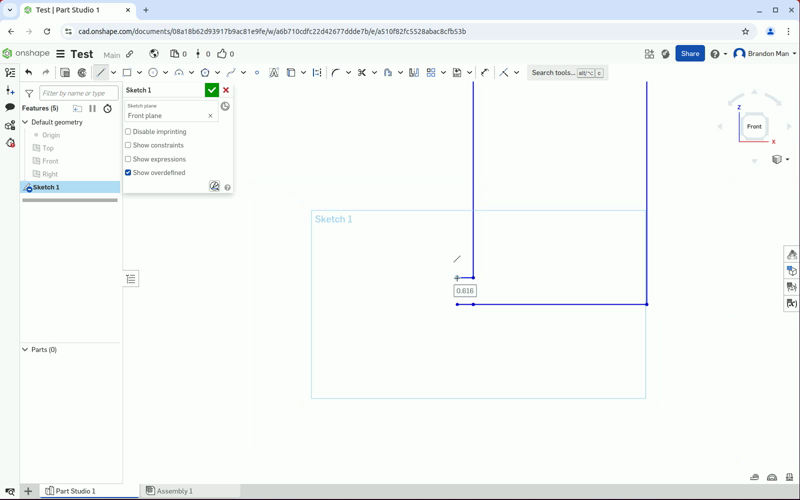
scroll(-6)
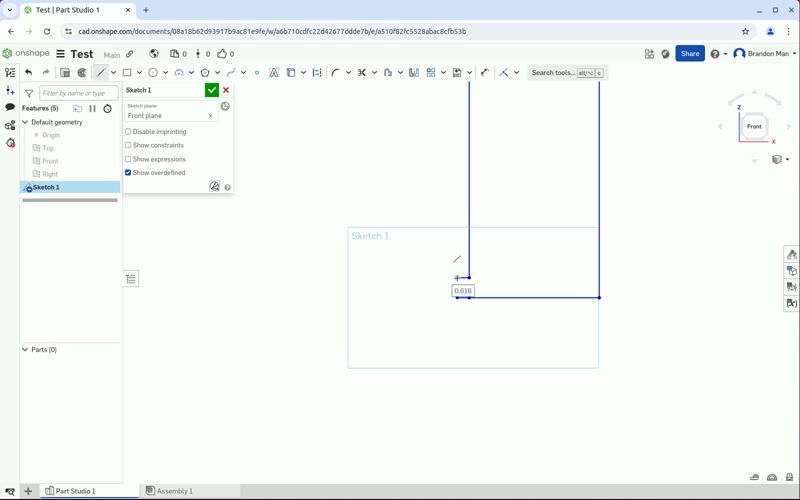
scroll(-6)
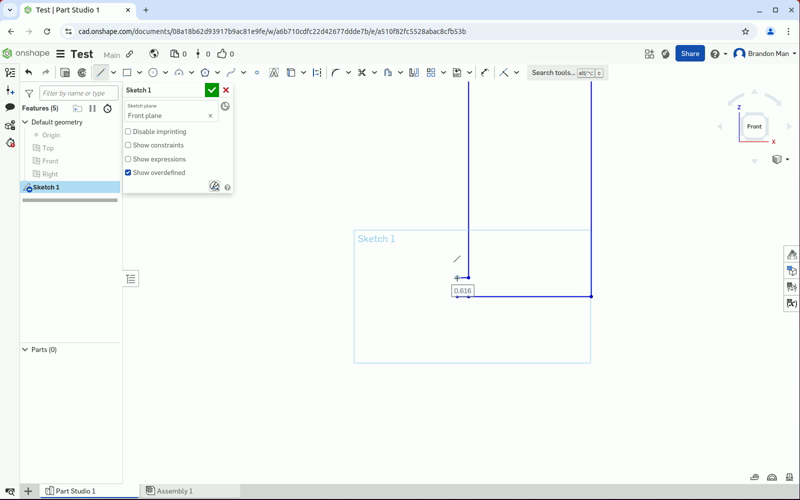
scroll(-6)
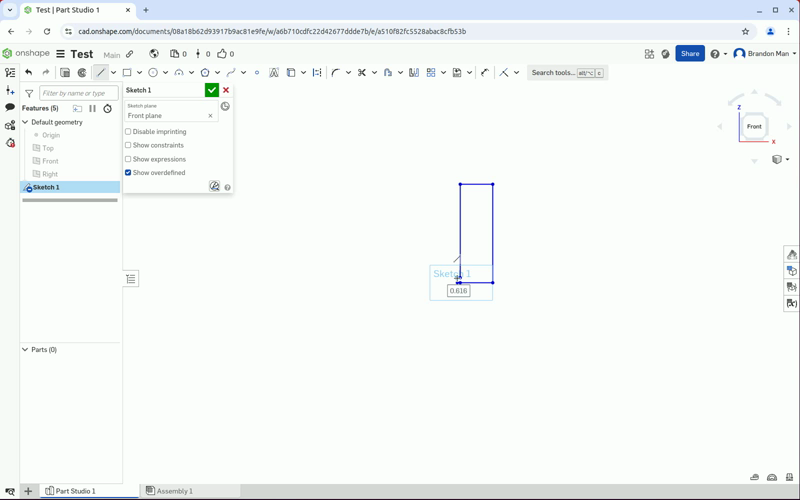
key_up(shift)
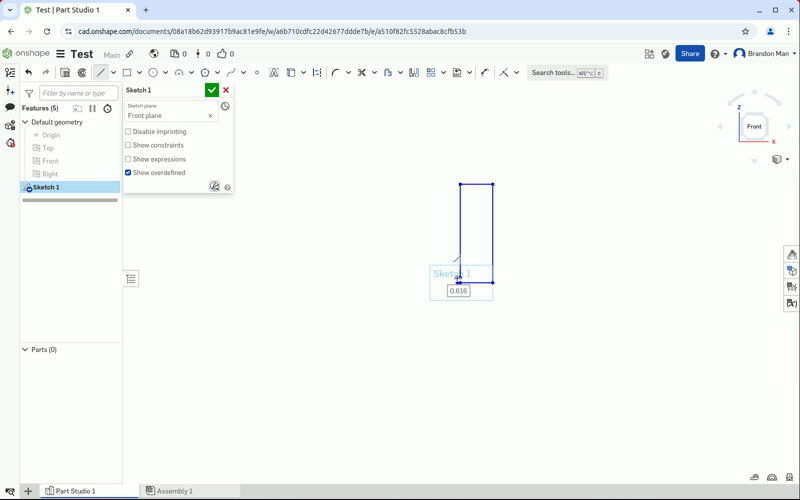
mouse_move(487, 277)
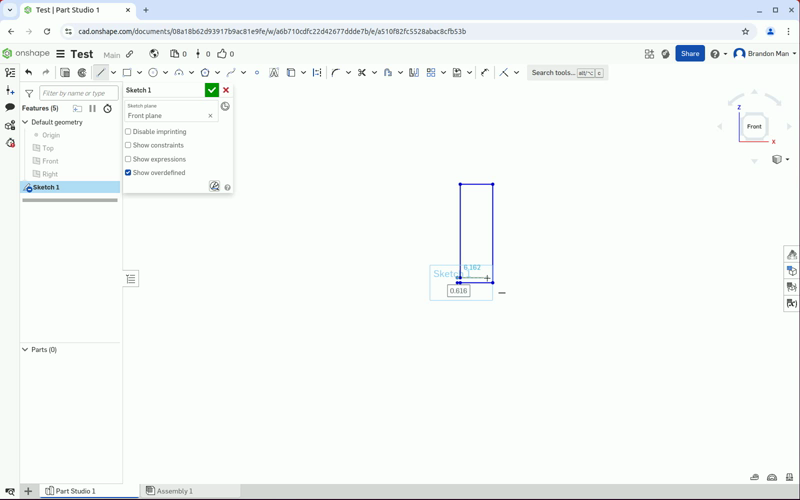
key_down(shift)
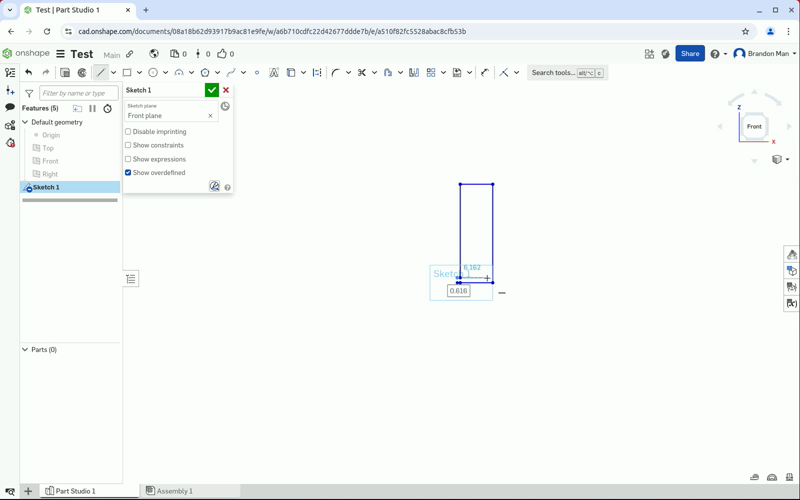
mouse_move(457, 282)
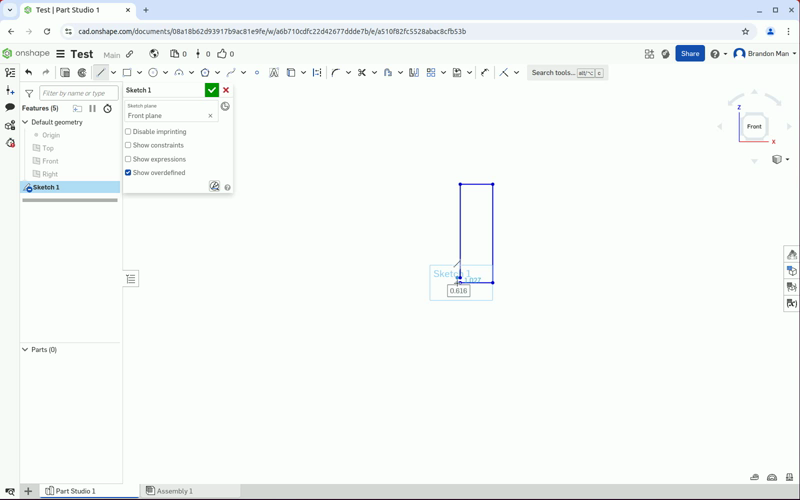
scroll(6)
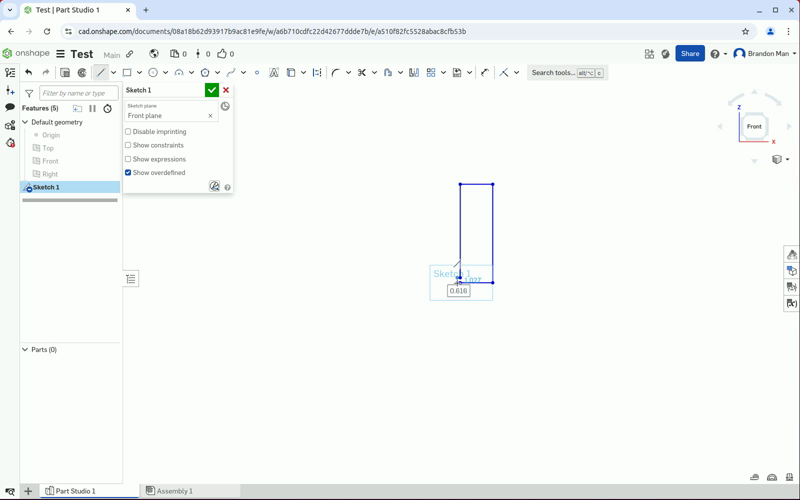
scroll(6)
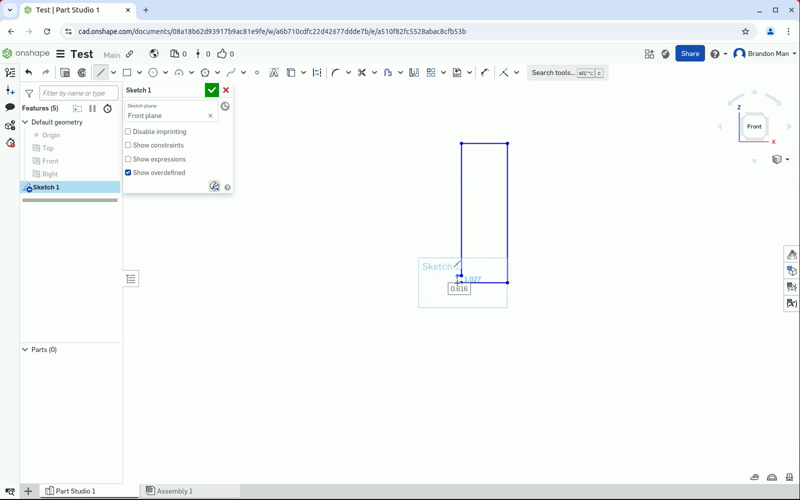
scroll(6)
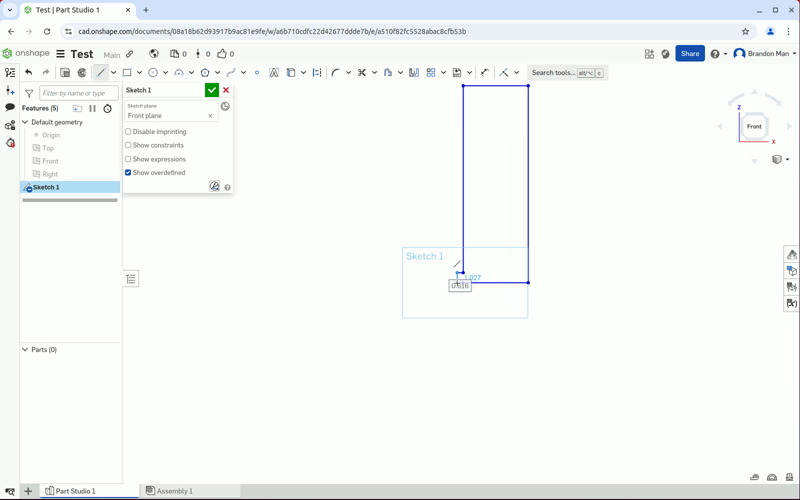
scroll(6)
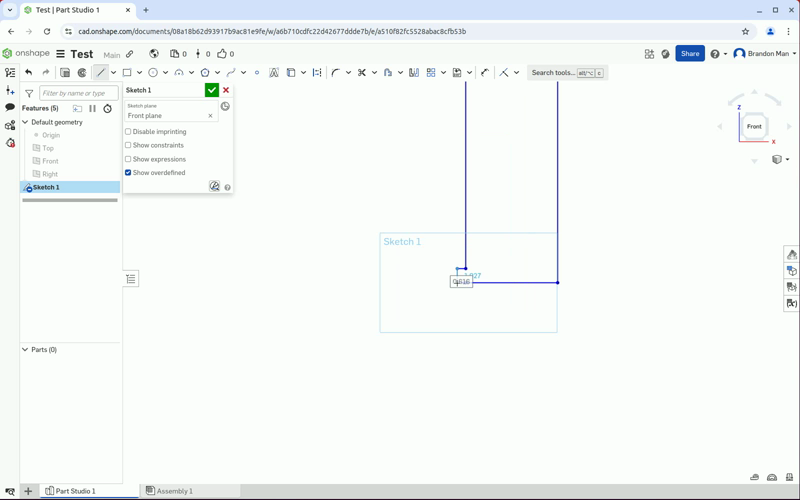
scroll(6)
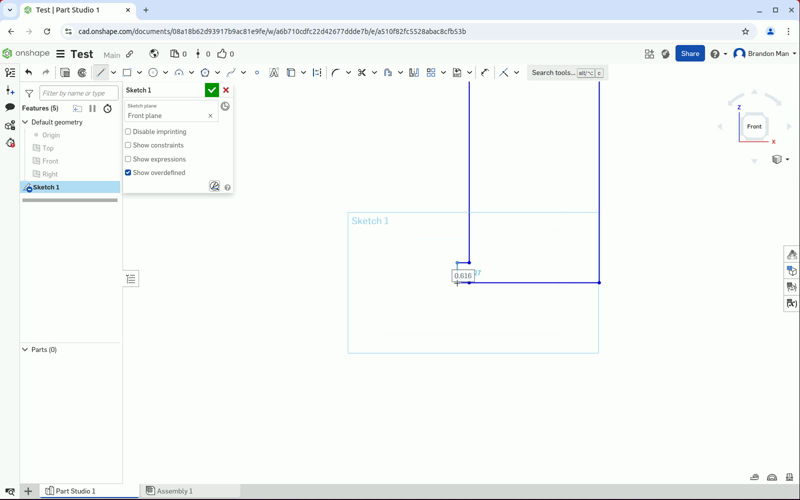
scroll(6)
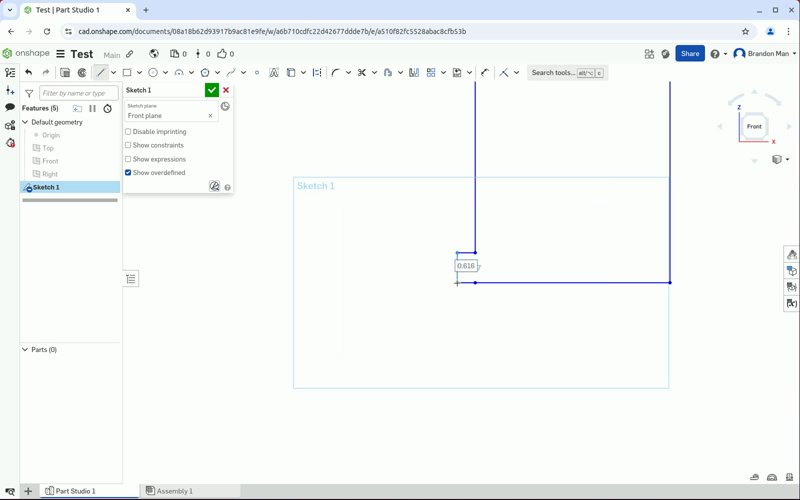
scroll(6)
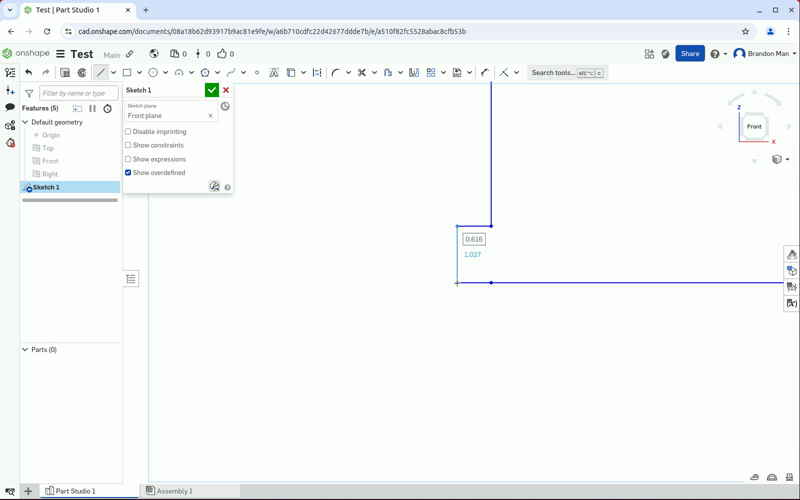
key_up(shift)
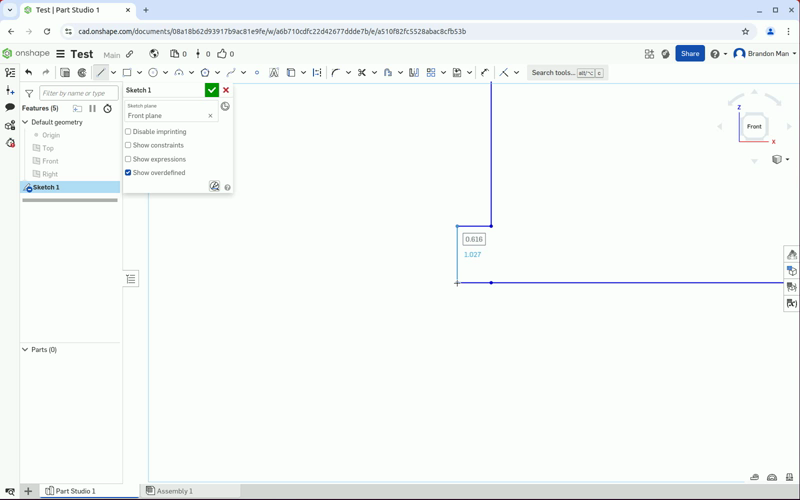
click(457, 282)
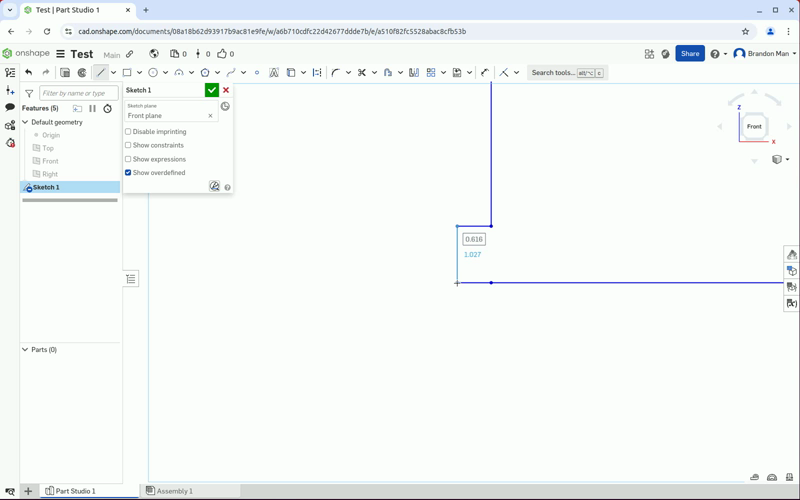
scroll(-6)
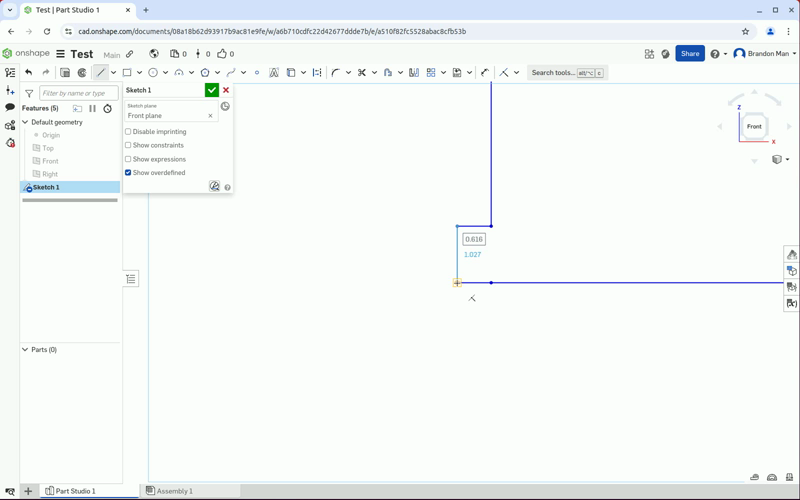
scroll(-6)
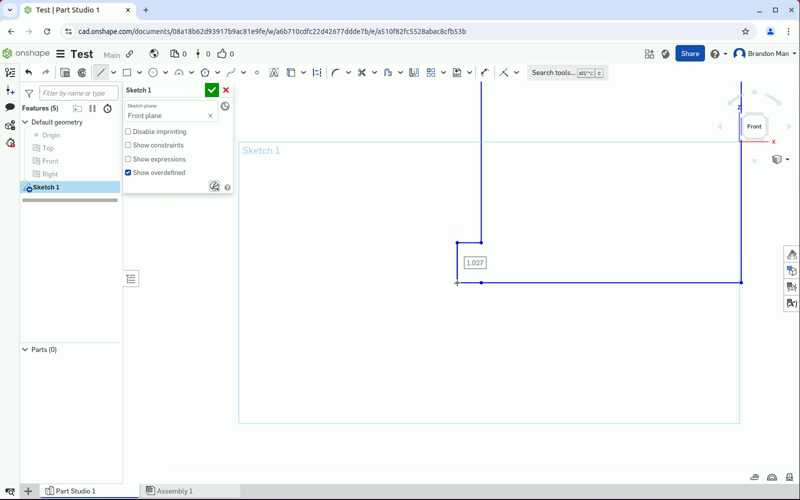
scroll(-6)
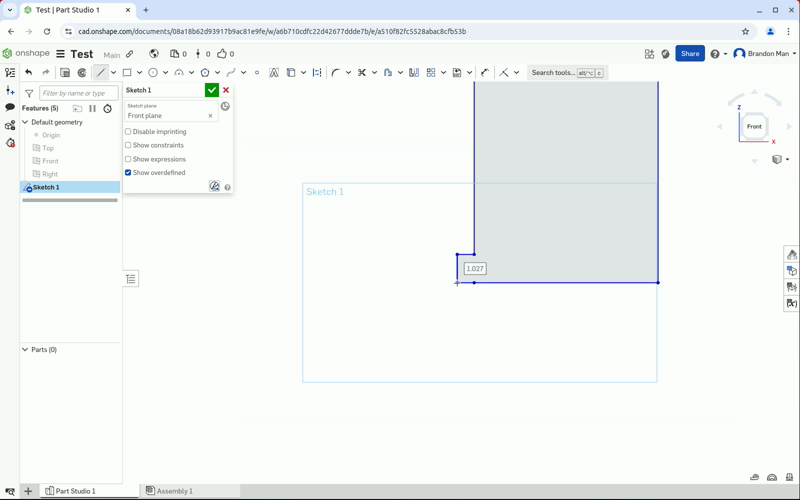
scroll(-6)
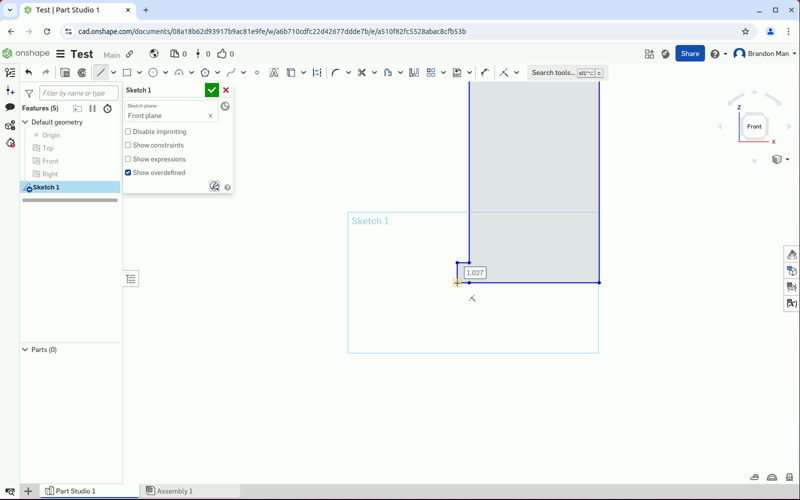
scroll(-6)
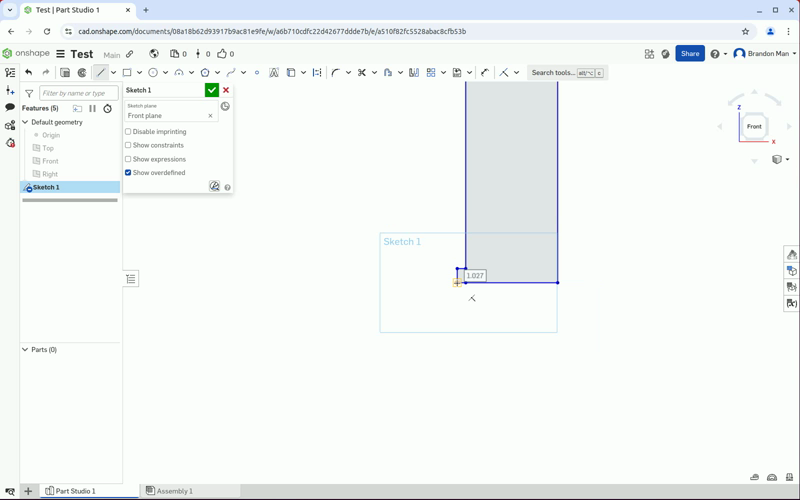
scroll(-6)
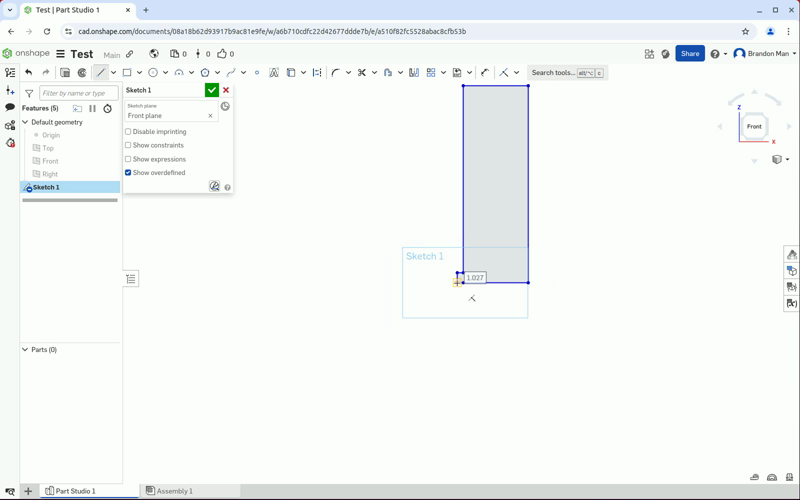
scroll(-6)
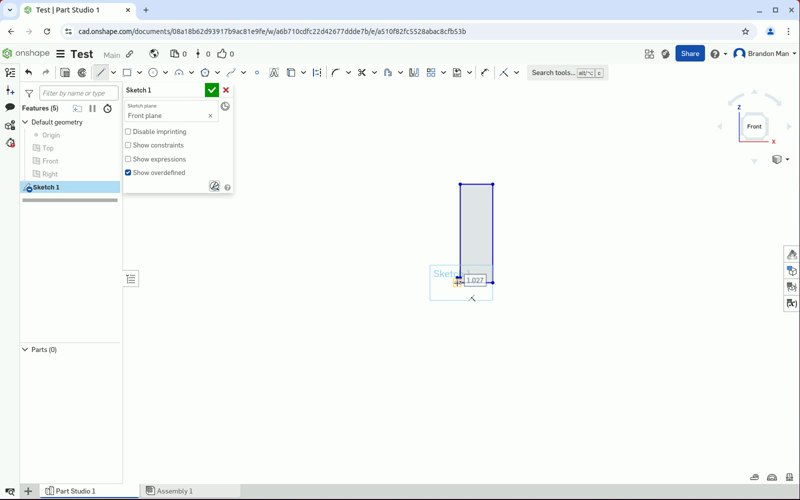
key(esc)
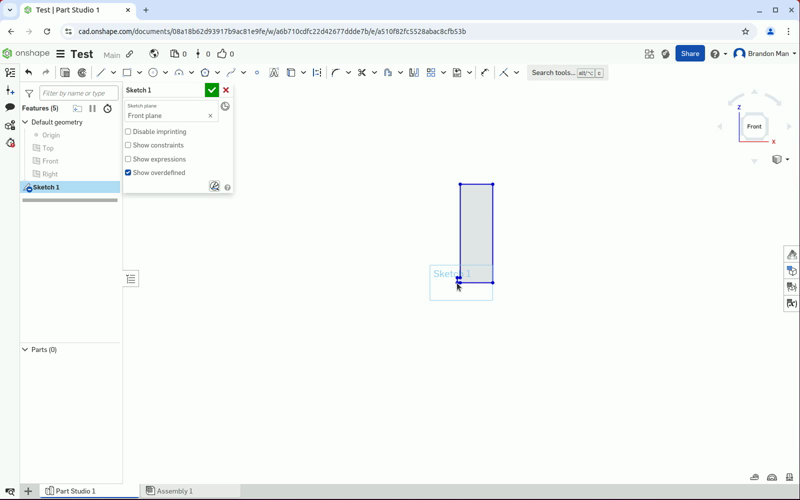
mouse_move(482, 224)
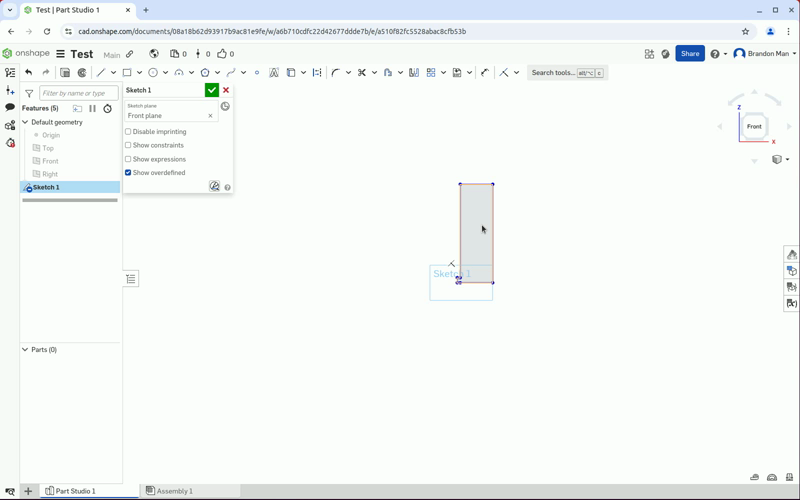
click(482, 224)
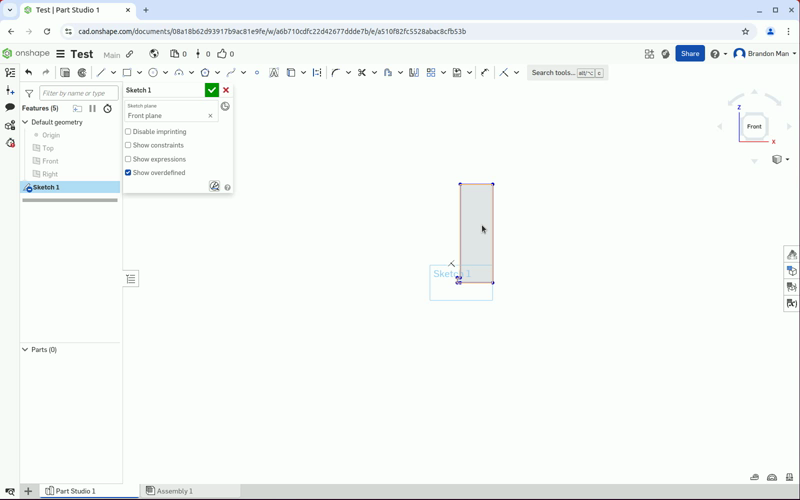
mouse_move(73, 352)
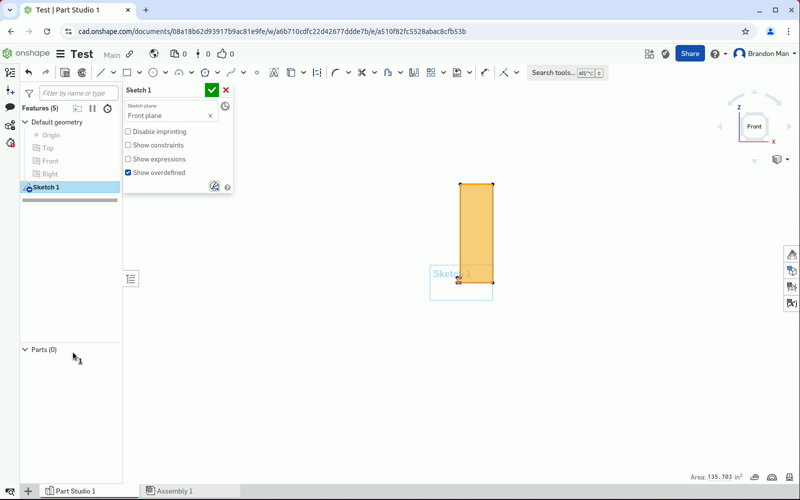
key(shift+y)
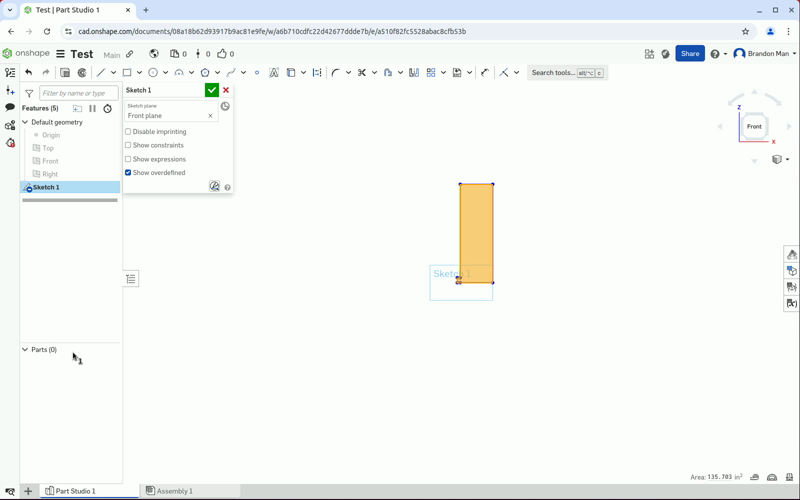
key(shift+e)
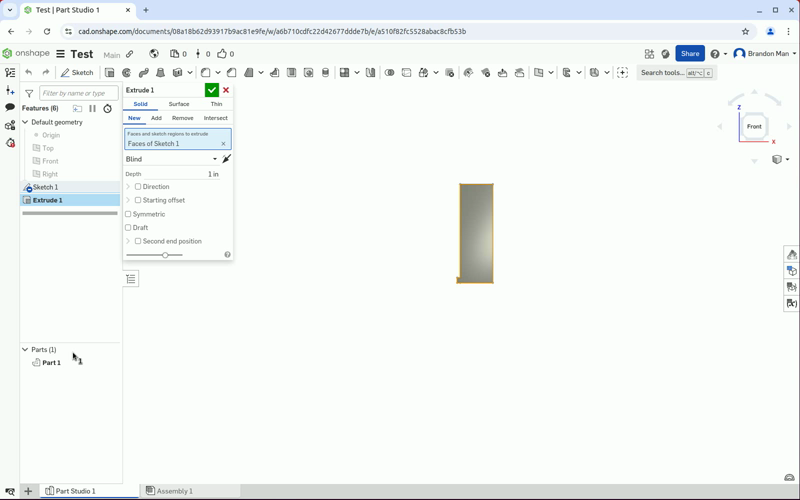
mouse_move(143, 106)
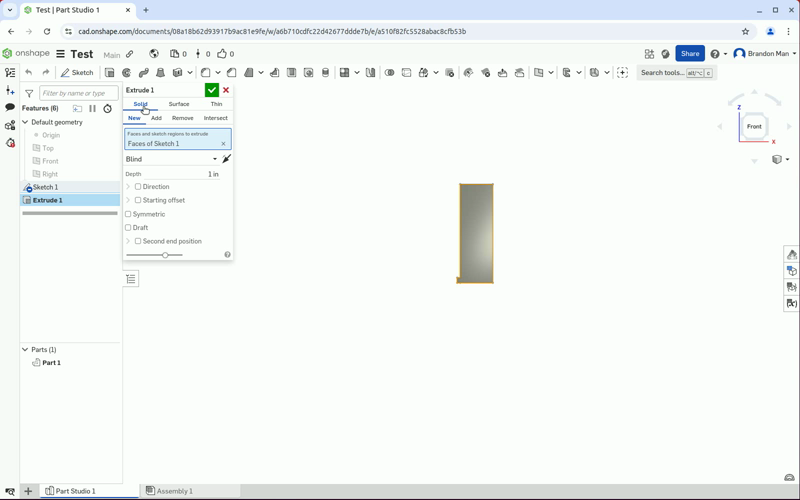
click(143, 106)
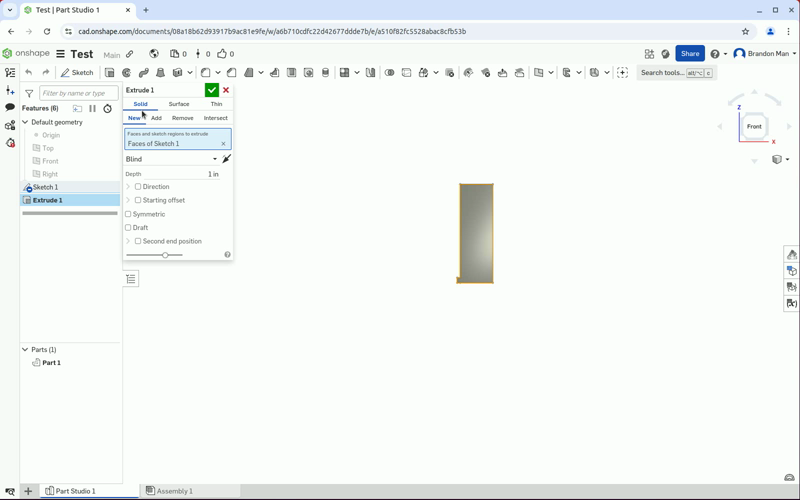
mouse_move(137, 120)
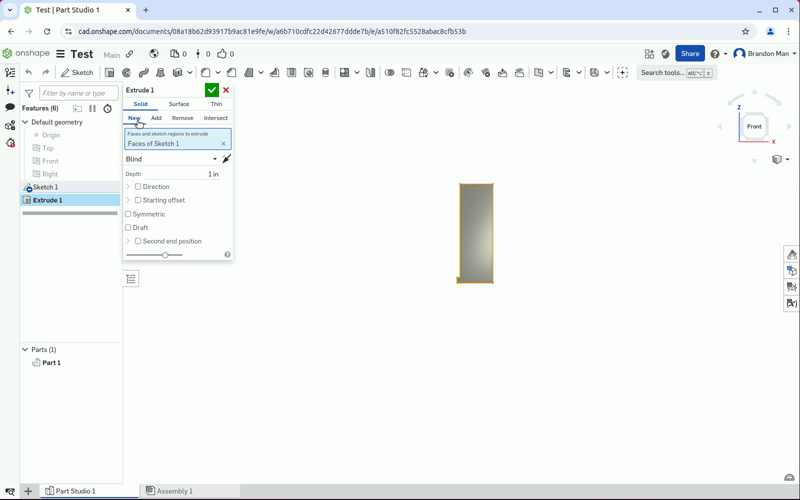
click(137, 120)
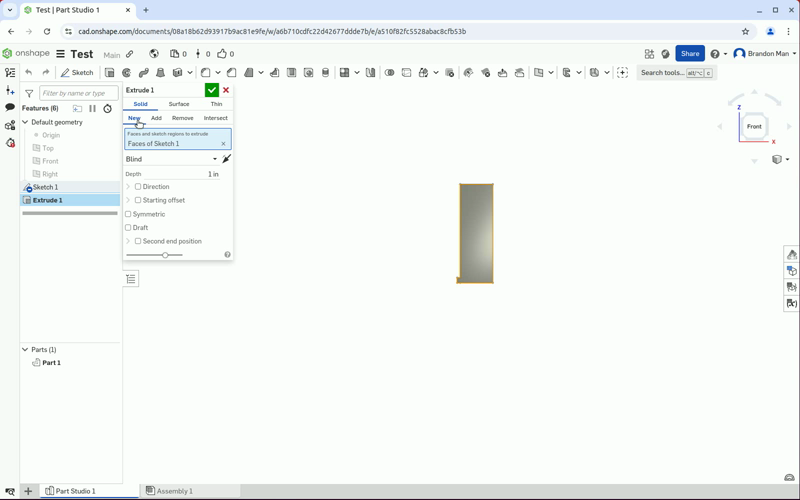
key(tab, 4)
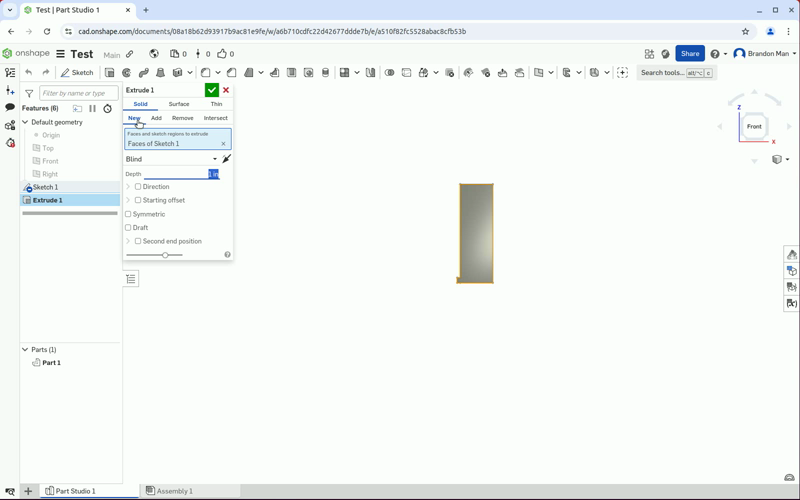
text(-19.016)
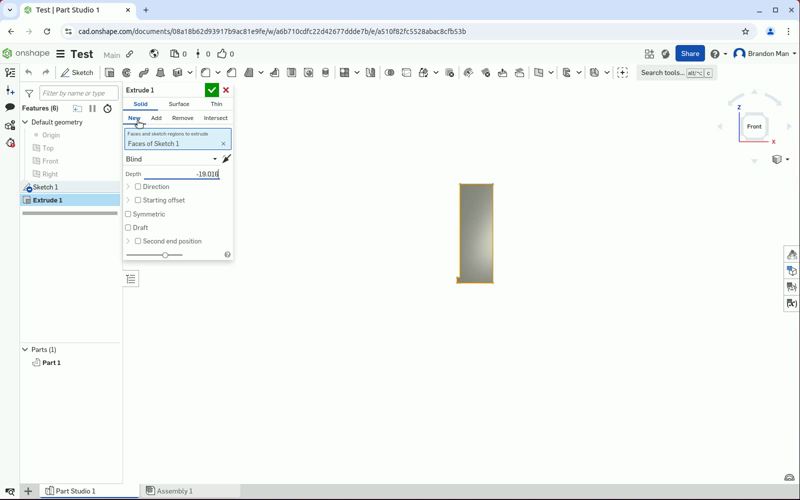
key(enter)
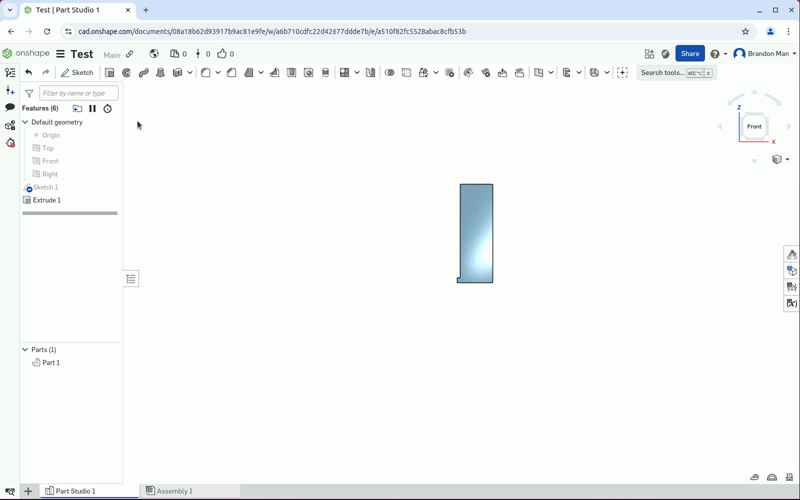
key(shift+h)
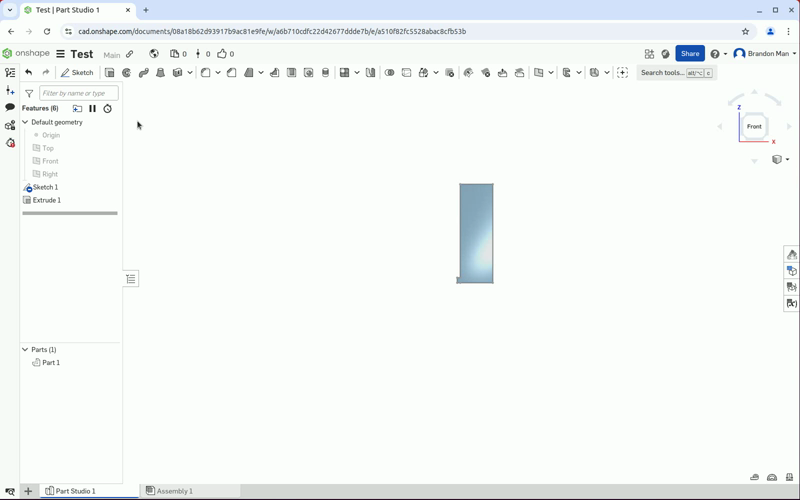
key(shift+h)
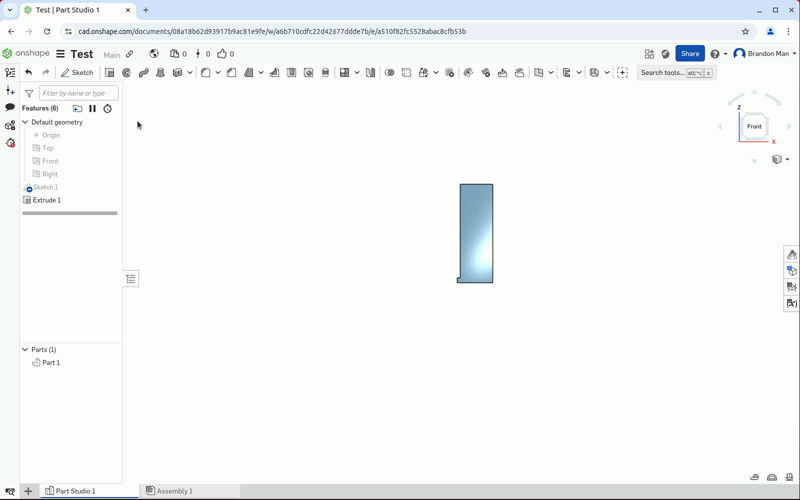
mouse_move(73, 189)
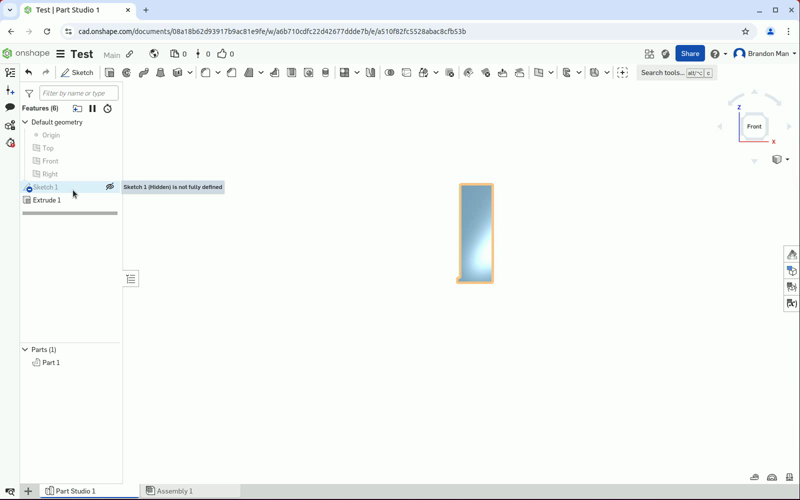
click(73, 189)
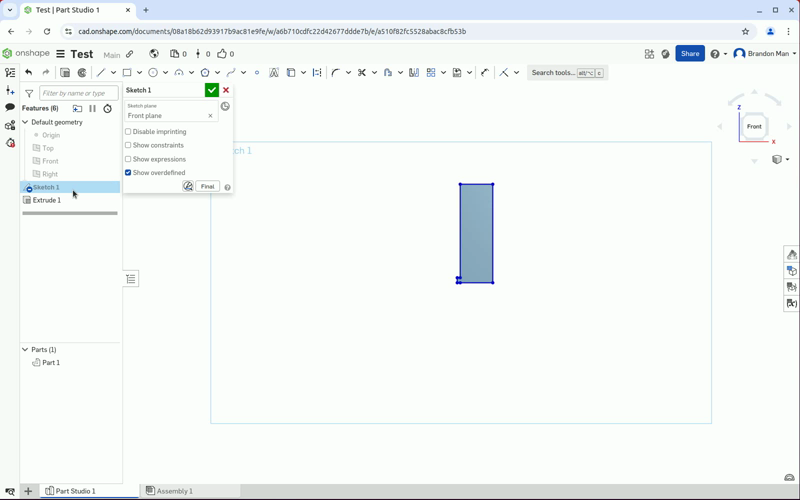
mouse_move(229, 92)
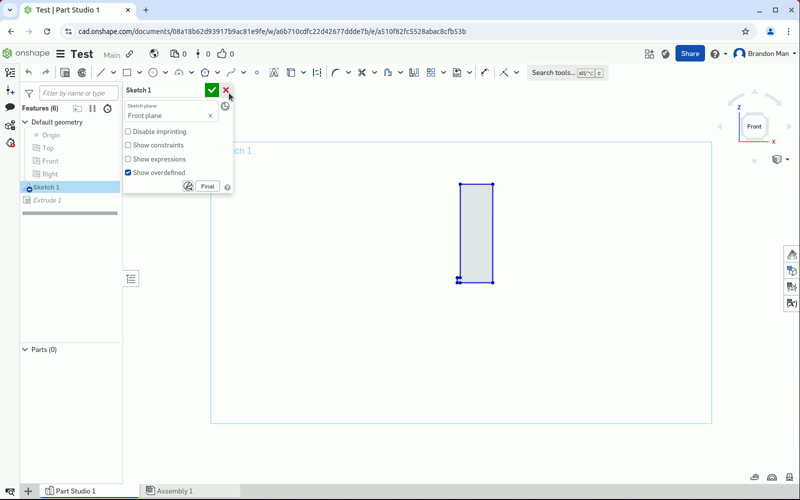
click(229, 92)
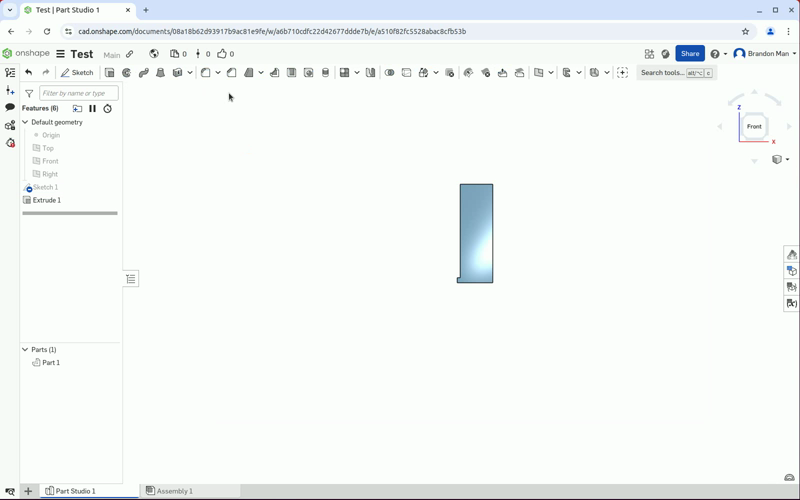
mouse_move(73, 352)
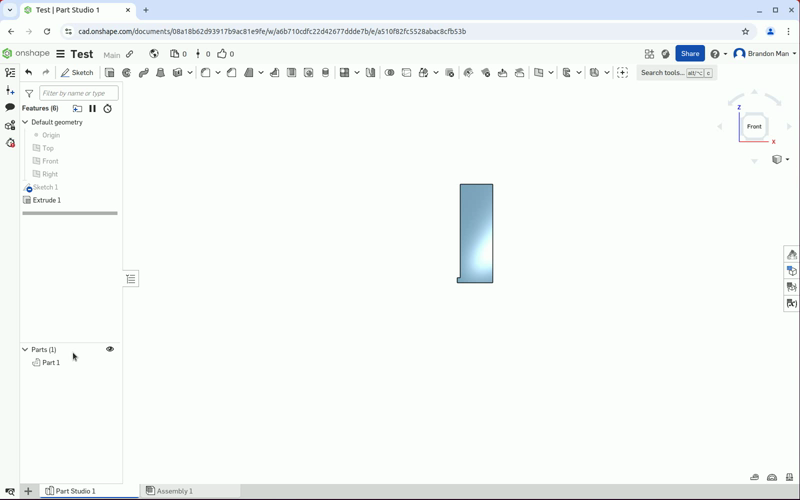
key(y)
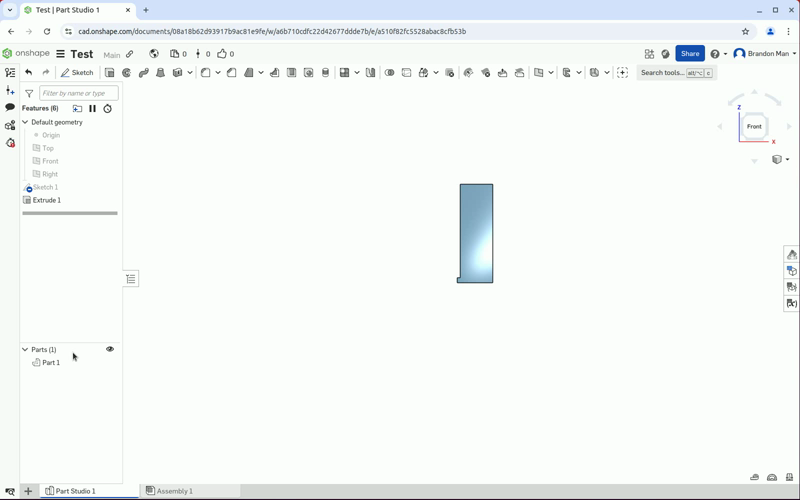
key(shift+p)
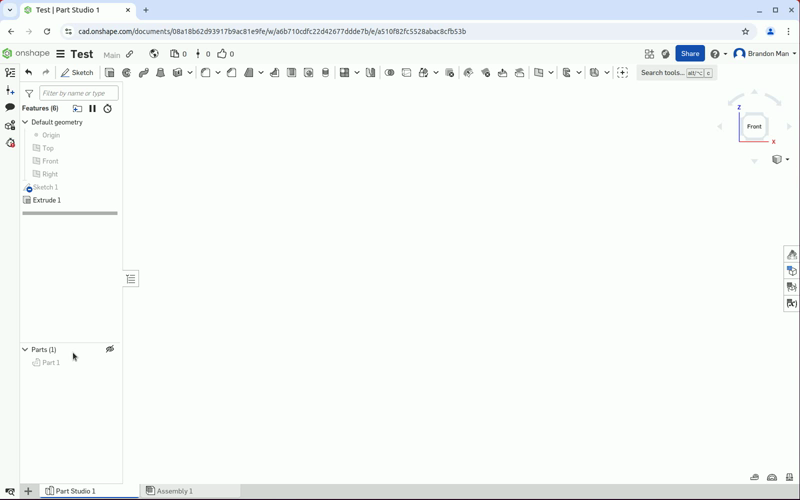
key(space)
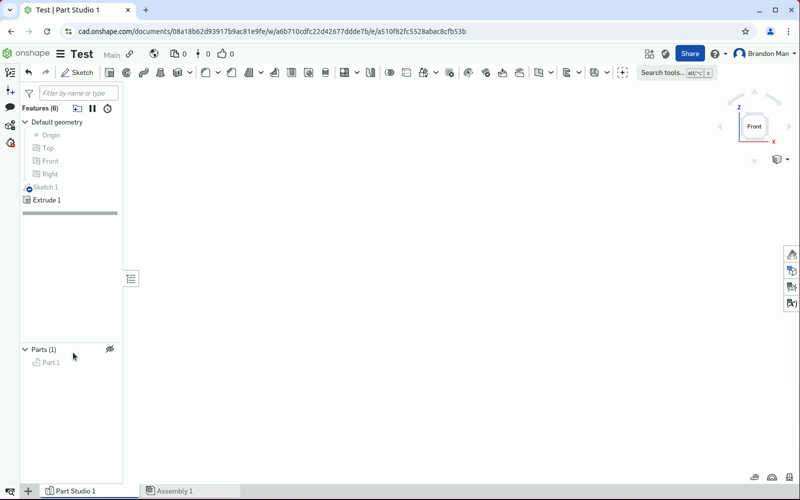
key_down(shift)
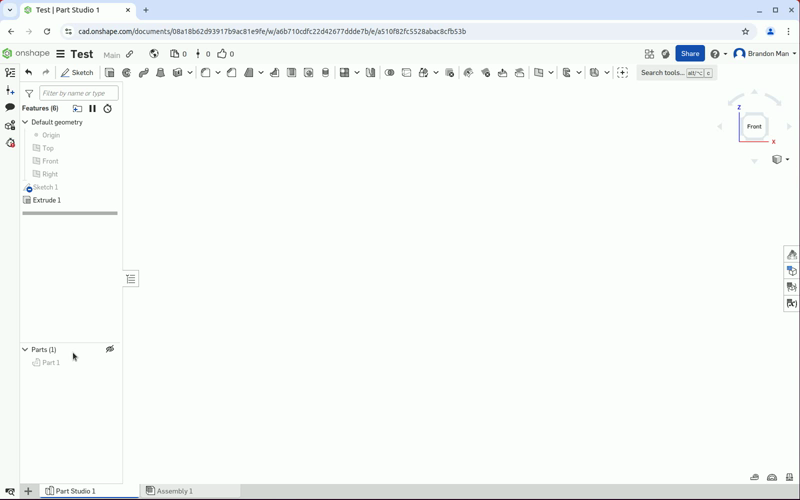
key(left)
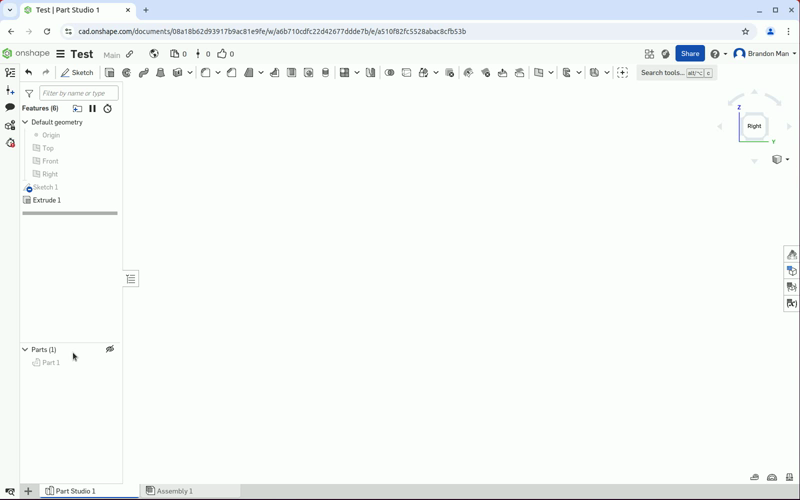
key_up(shift)
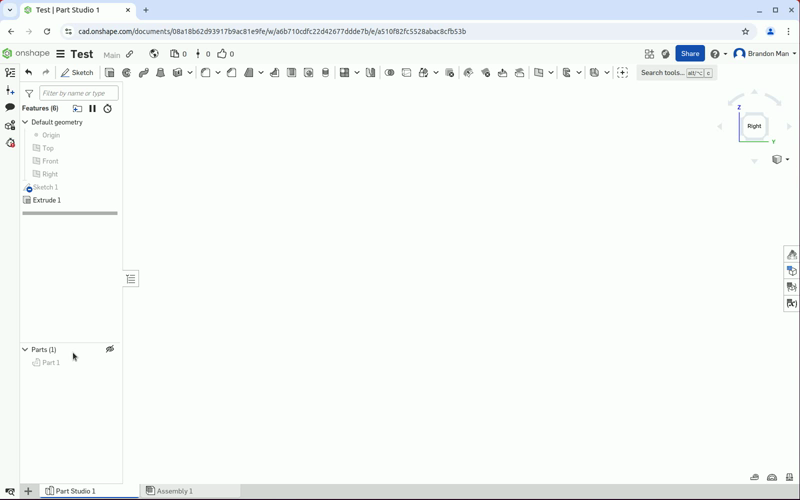
mouse_move(73, 352)
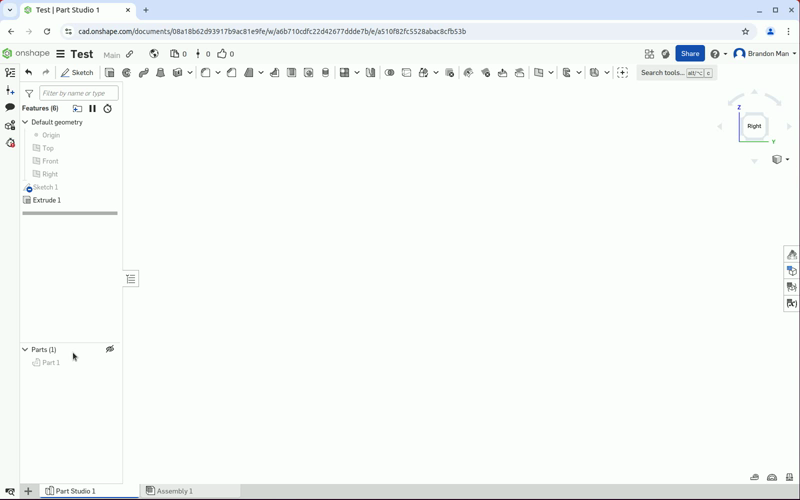
key(shift+y)
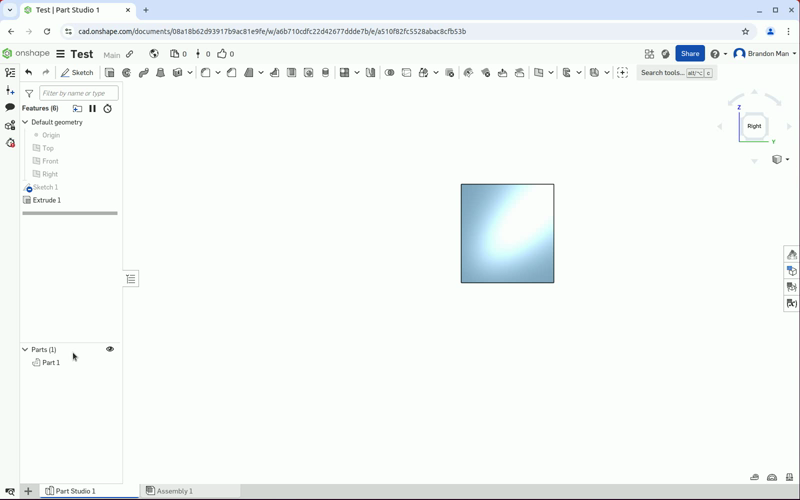
mouse_move(541, 75)
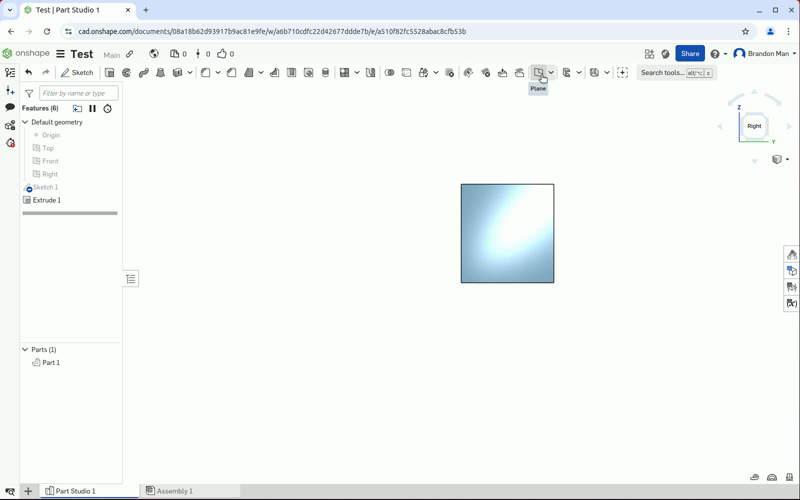
click(541, 75)
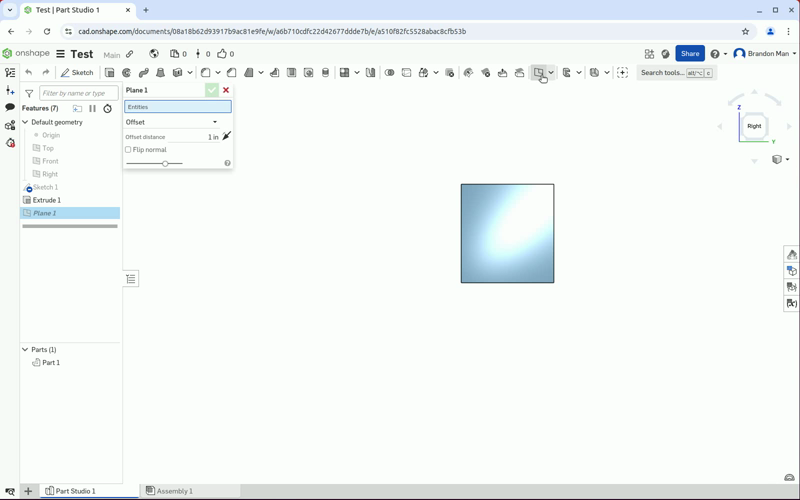
mouse_move(73, 176)
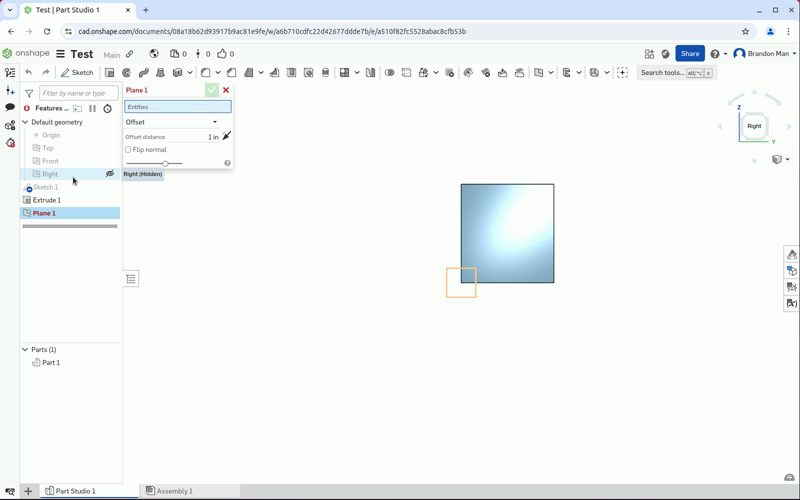
click(73, 176)
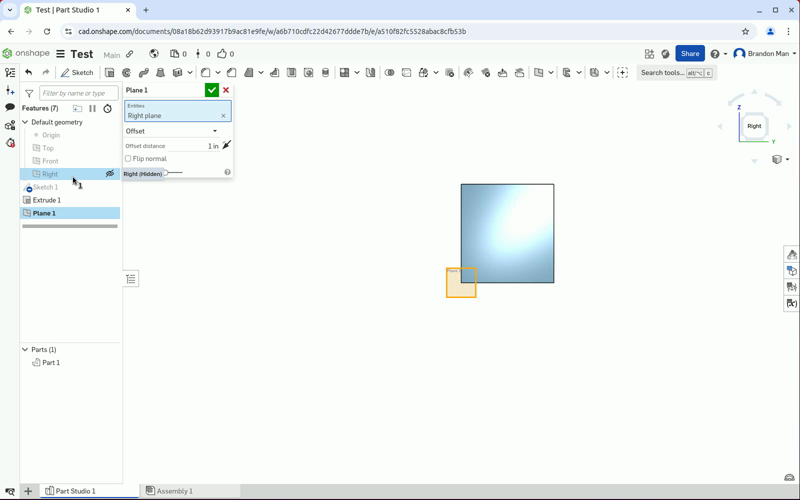
key(tab, 2)
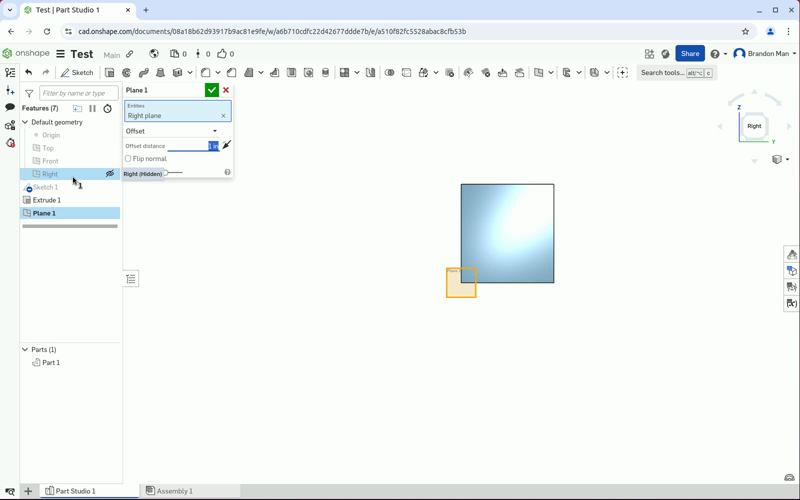
text(6.501)
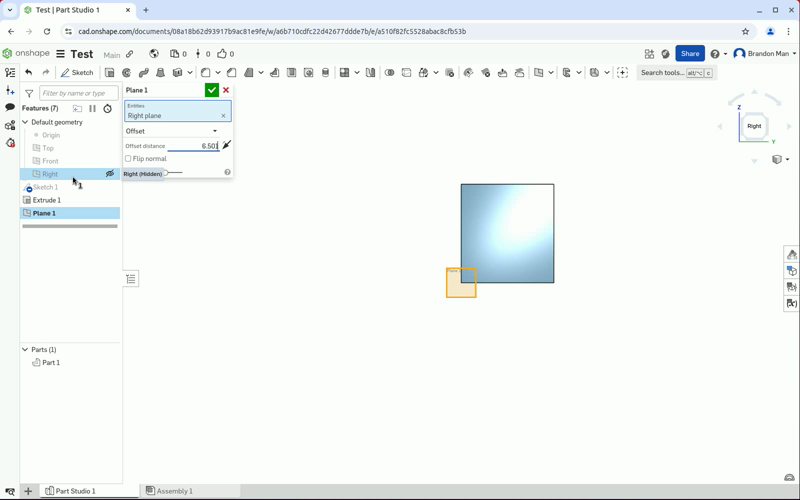
key(enter, 2)
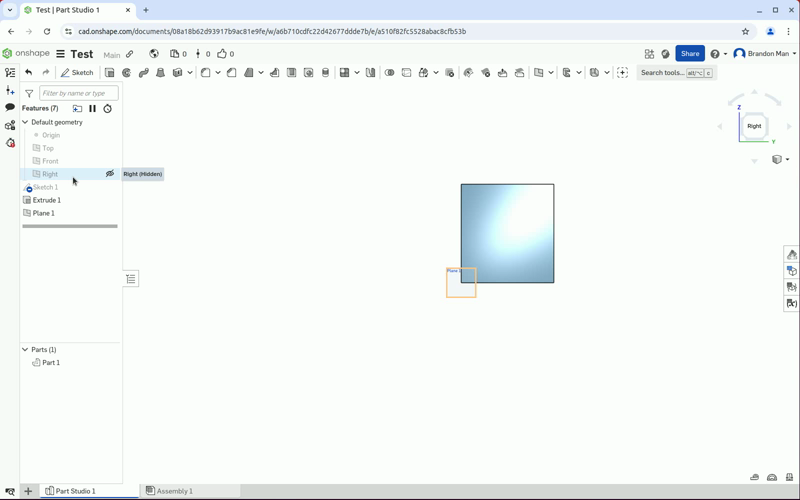
key(shift+s)
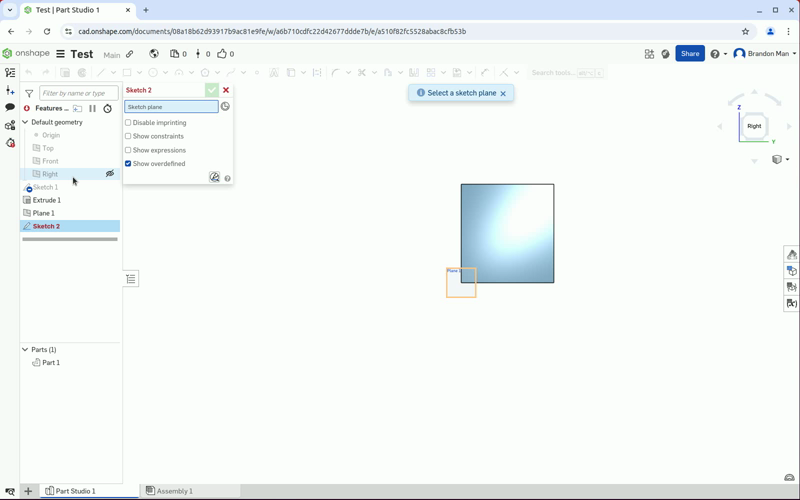
mouse_move(73, 215)
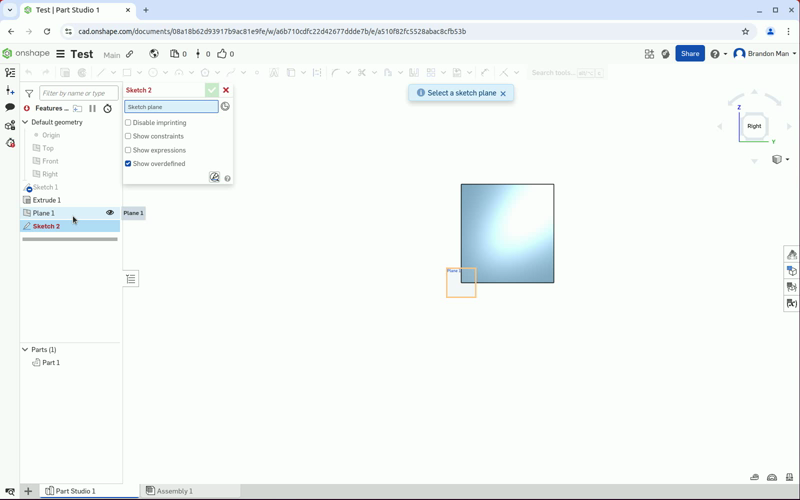
click(73, 215)
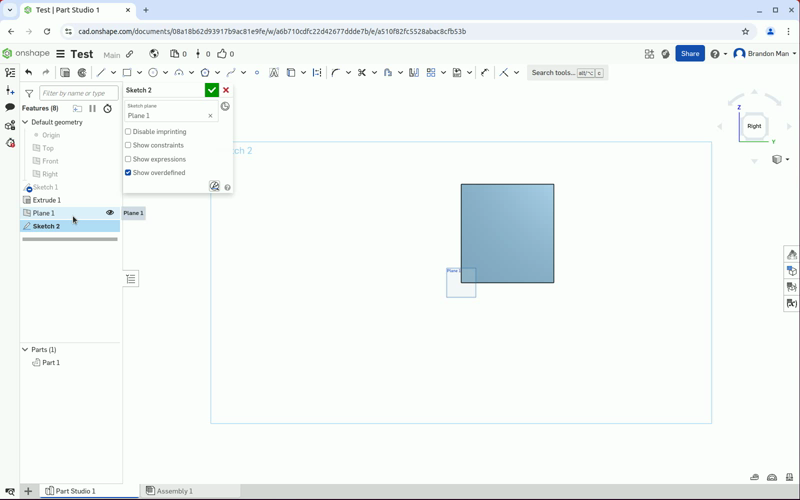
mouse_move(73, 352)
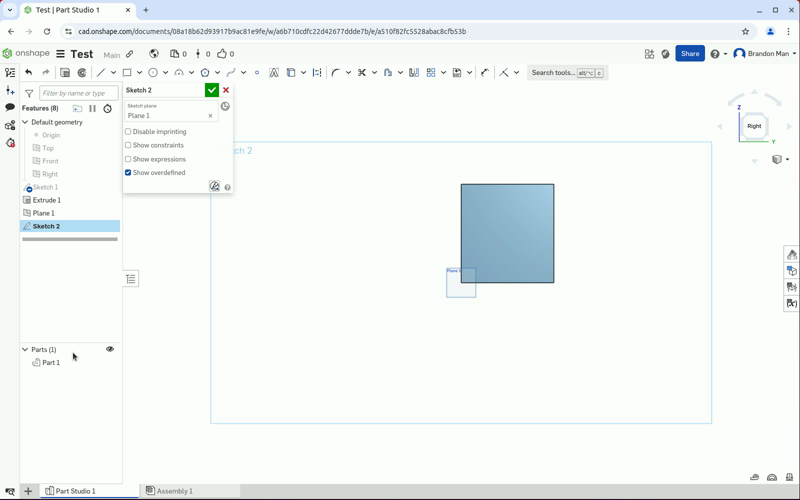
key(y)
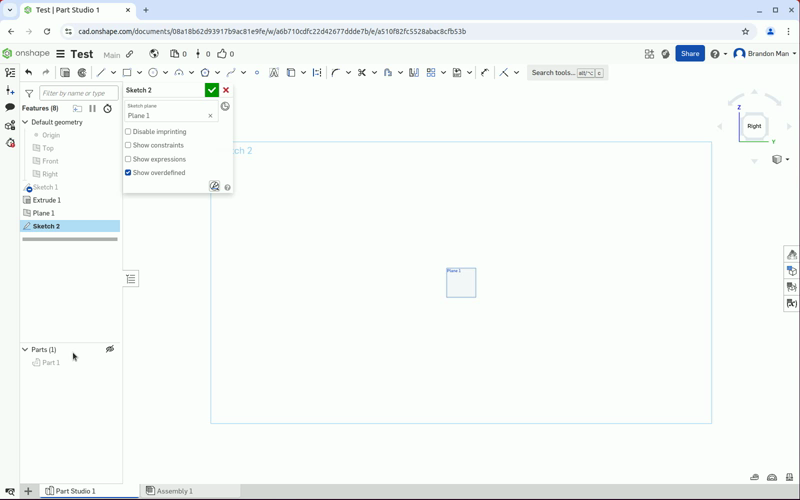
key(l)
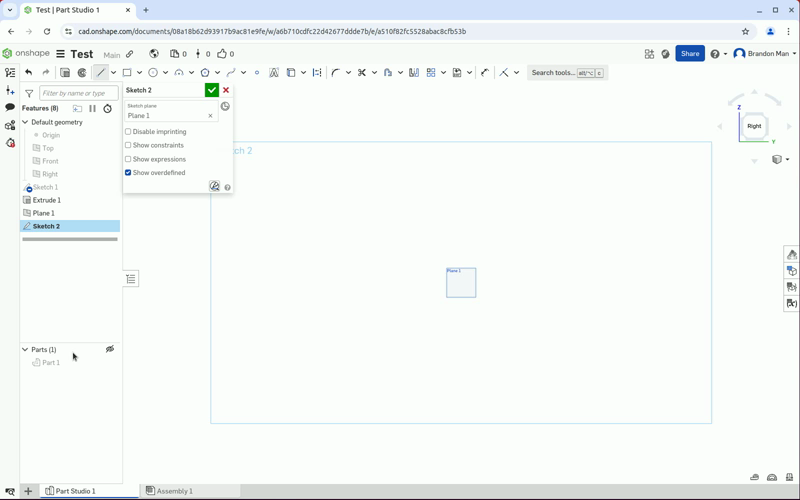
key_down(shift)
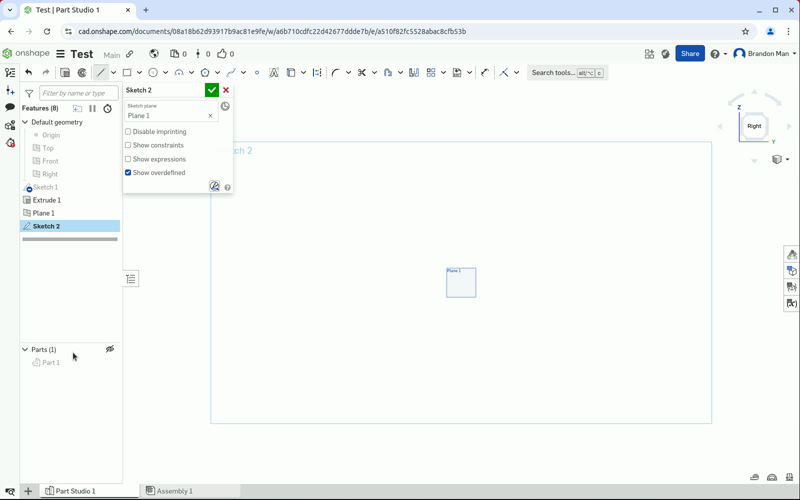
mouse_move(461, 282)
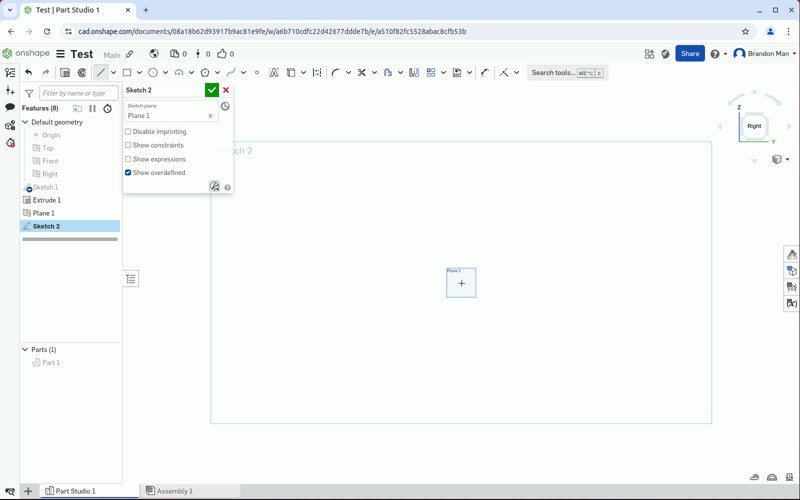
click(461, 282)
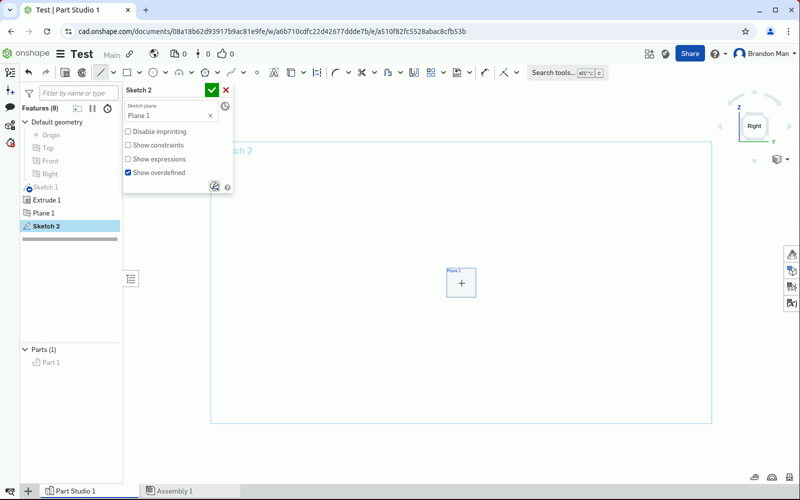
key_up(shift)
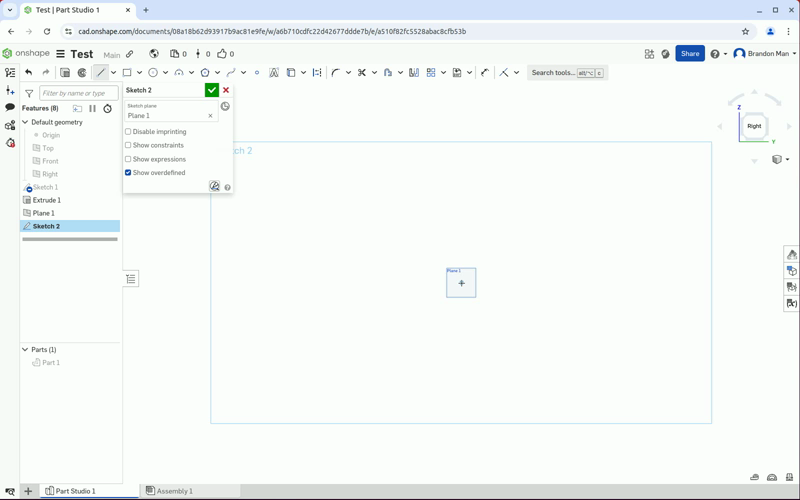
key_down(shift)
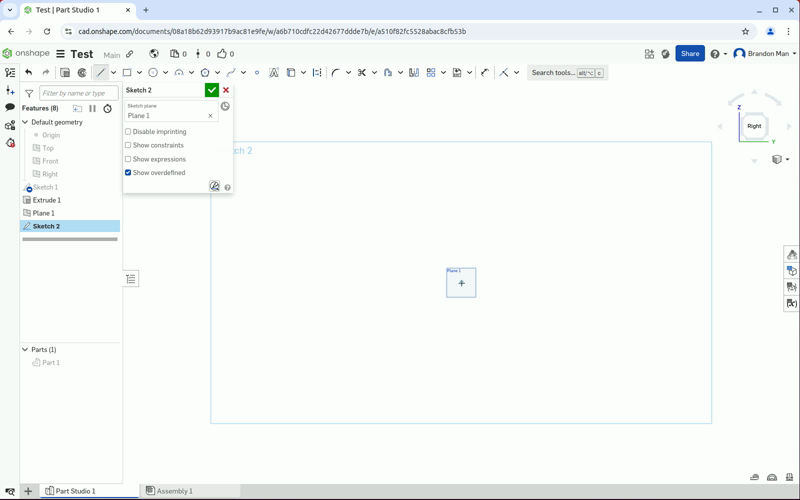
mouse_move(551, 282)
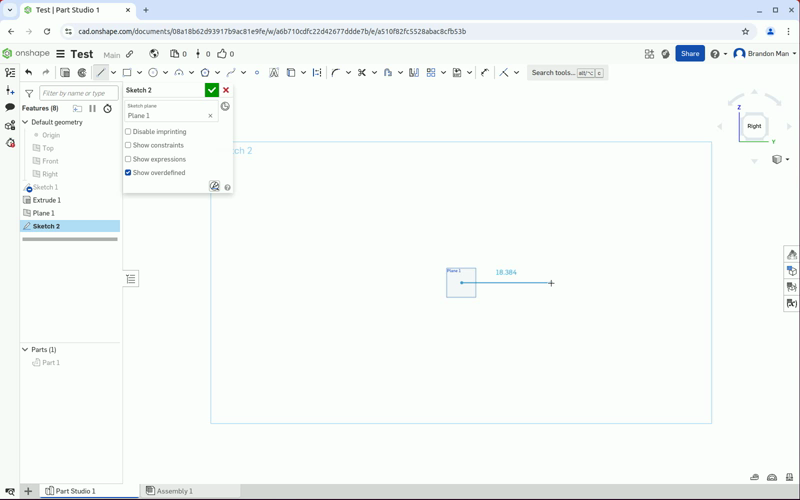
click(551, 282)
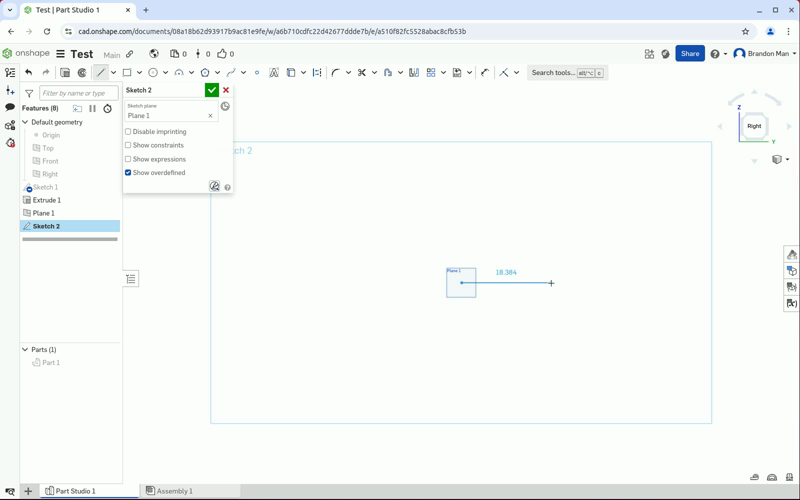
key_up(shift)
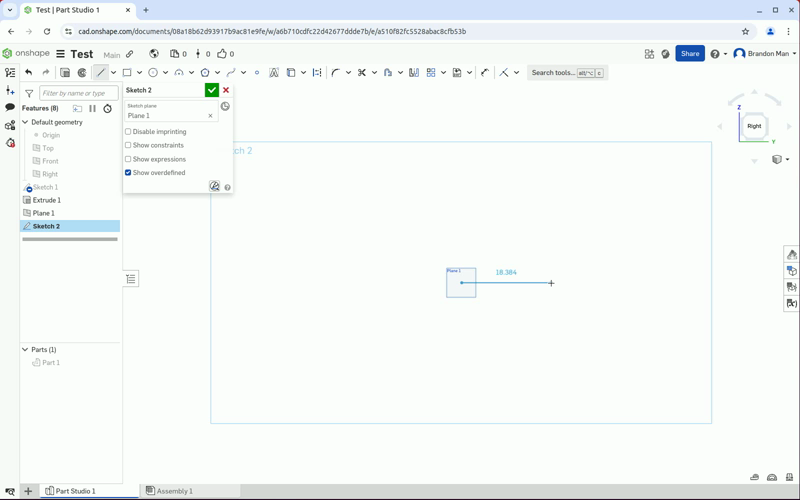
key_down(shift)
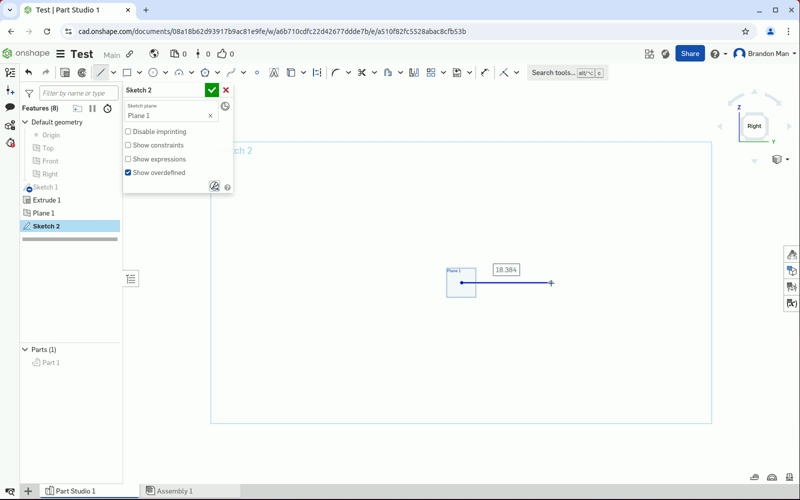
mouse_move(551, 185)
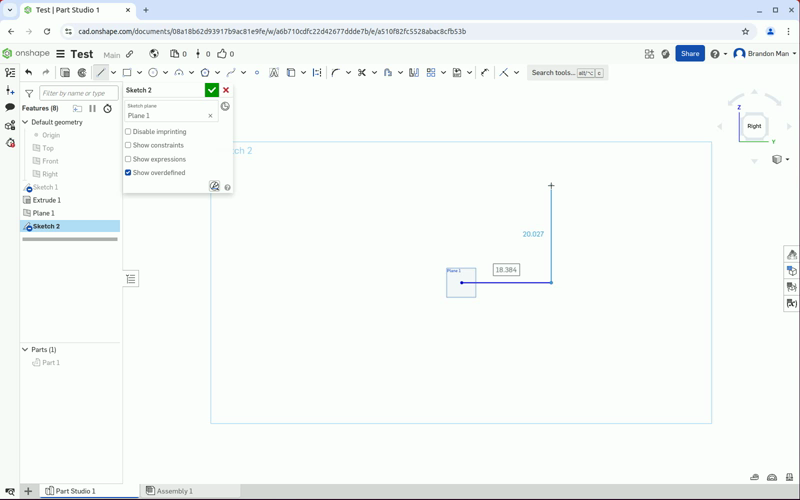
click(551, 185)
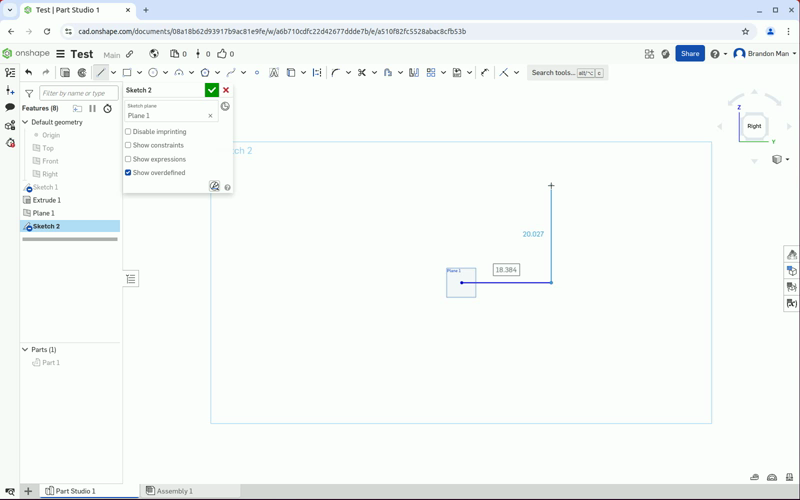
key_up(shift)
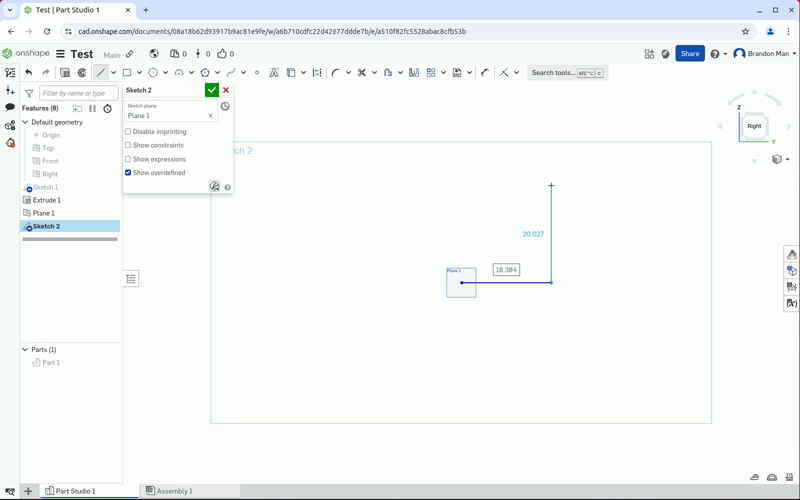
key_down(shift)
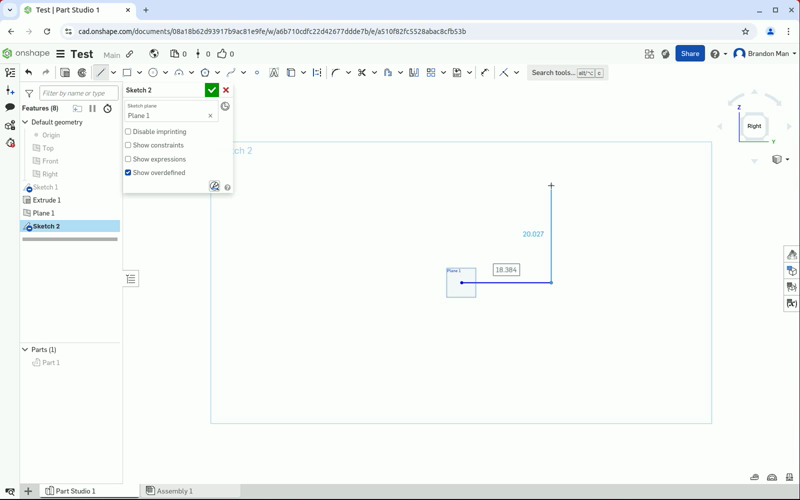
mouse_move(461, 185)
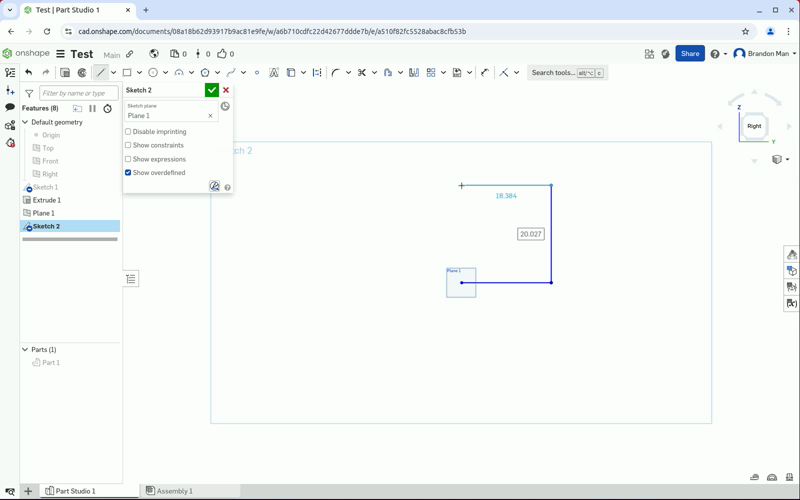
click(461, 185)
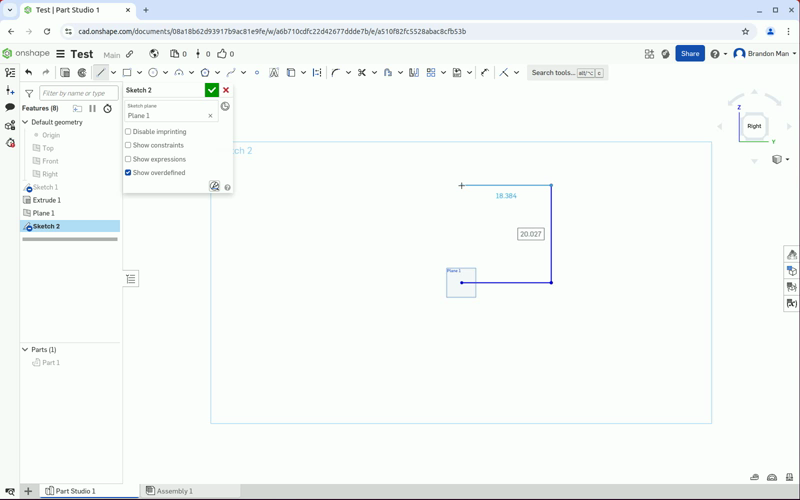
key_up(shift)
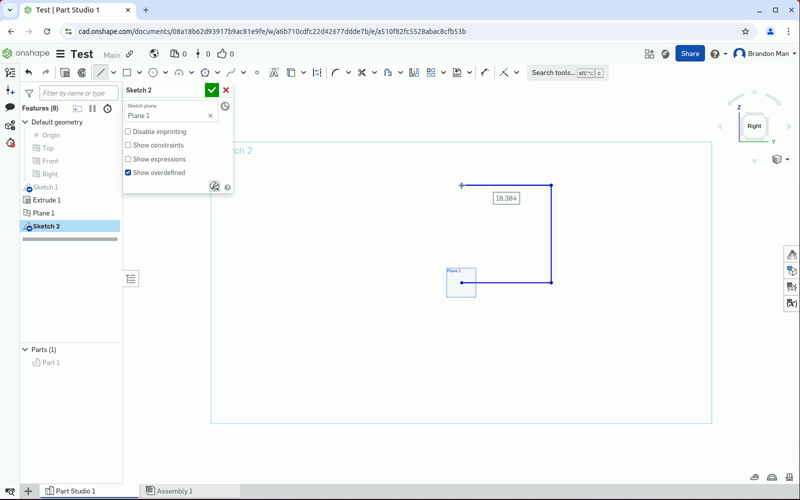
key_down(shift)
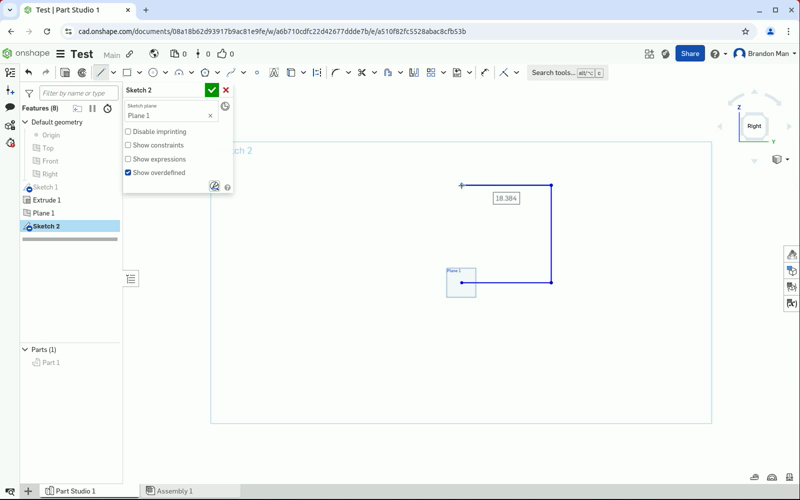
mouse_move(461, 282)
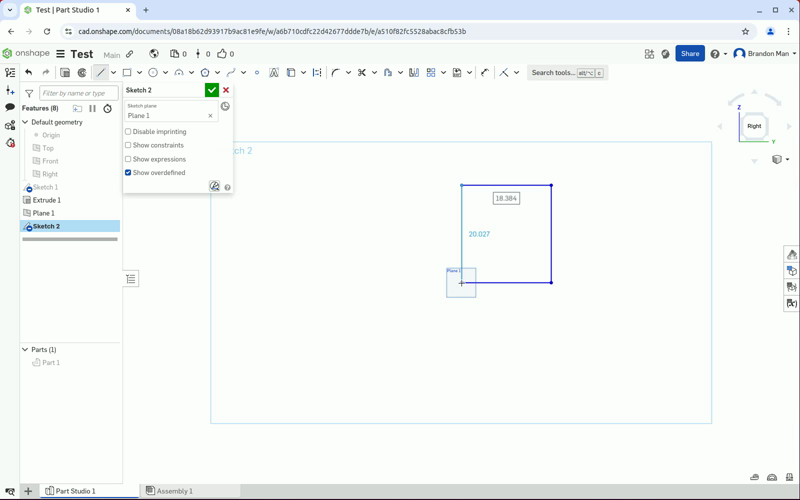
key_up(shift)
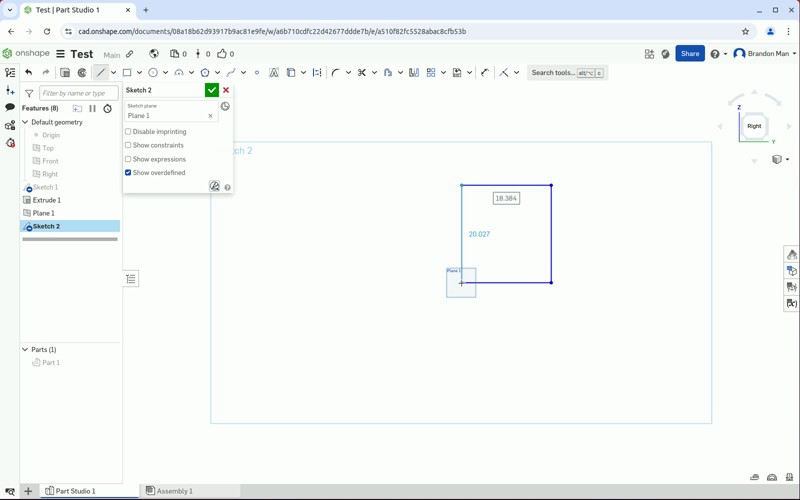
click(461, 282)
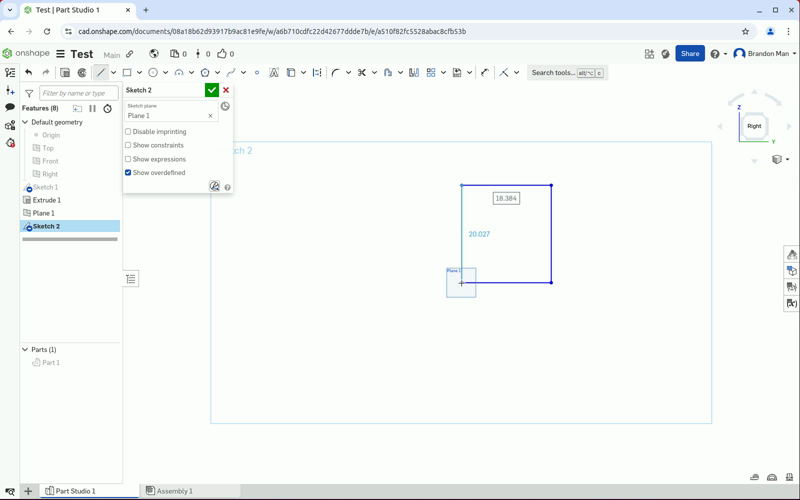
key(esc)
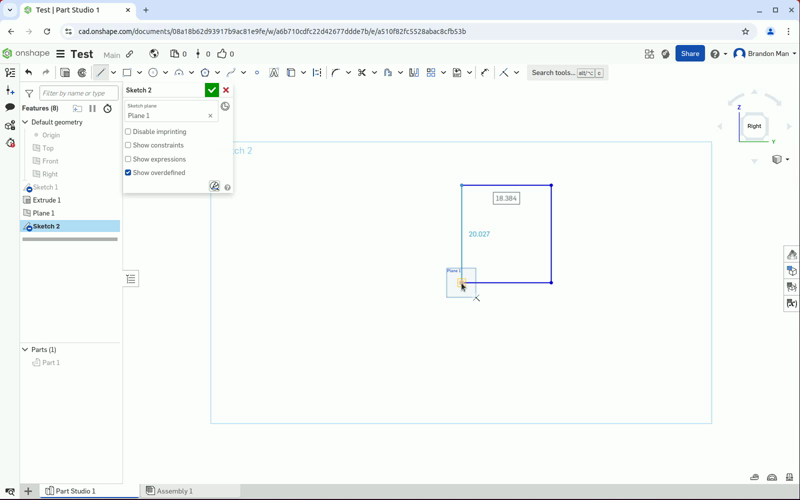
mouse_move(521, 211)
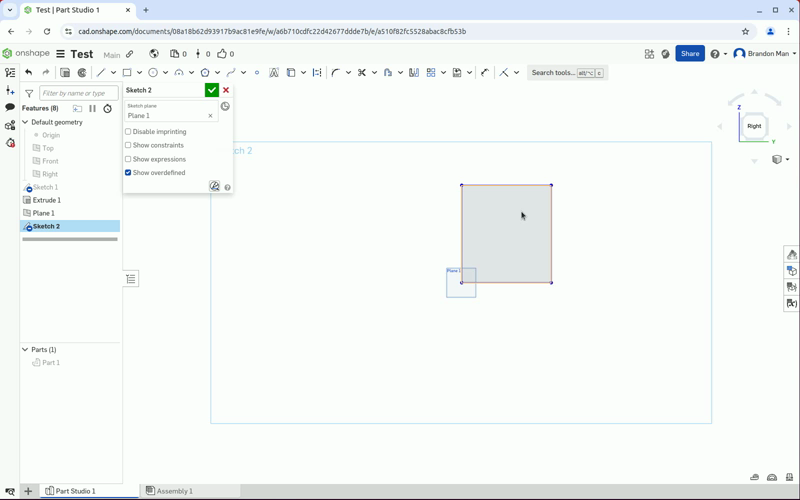
click(521, 211)
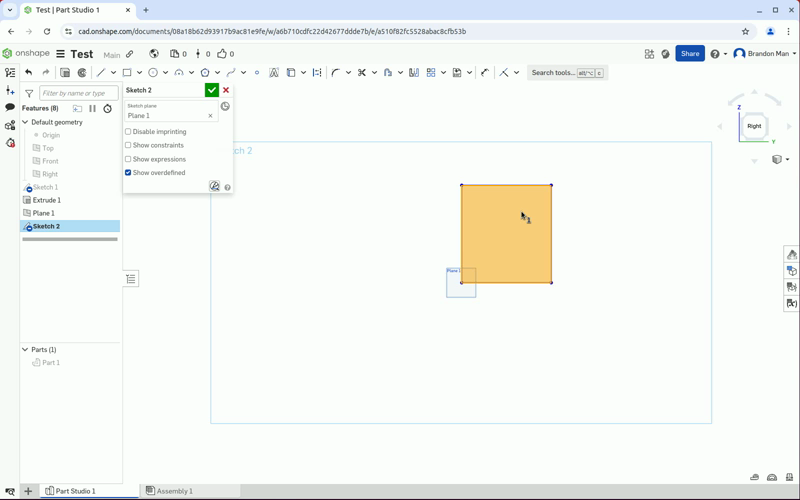
mouse_move(73, 352)
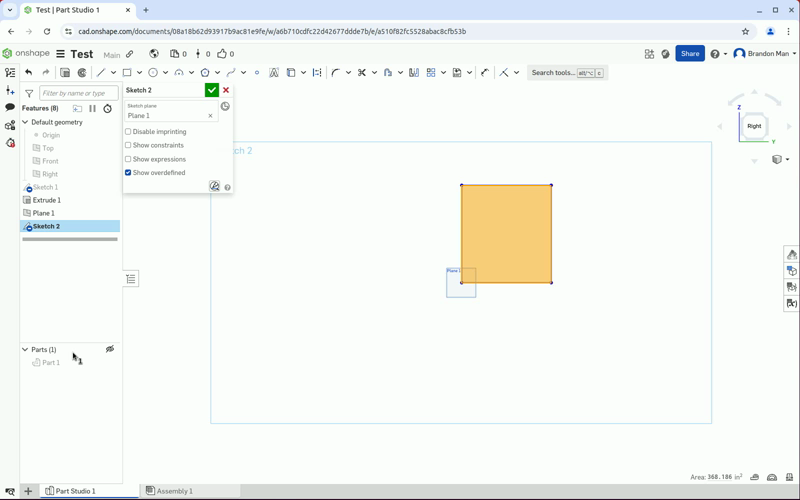
key(shift+y)
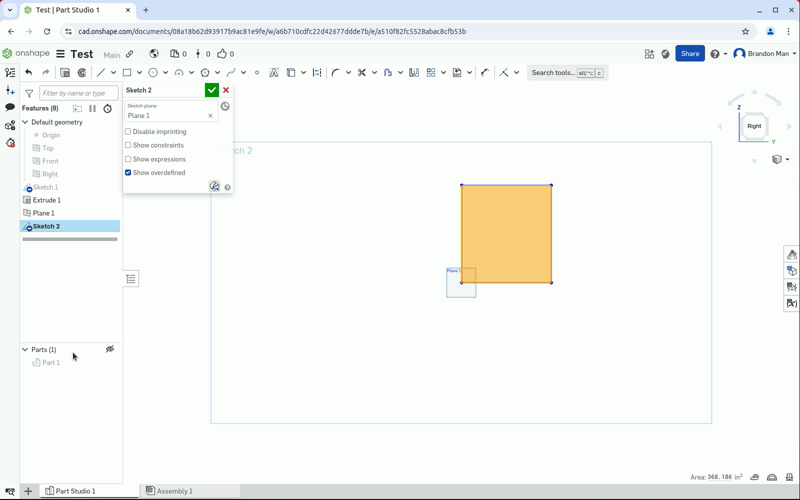
key(shift+e)
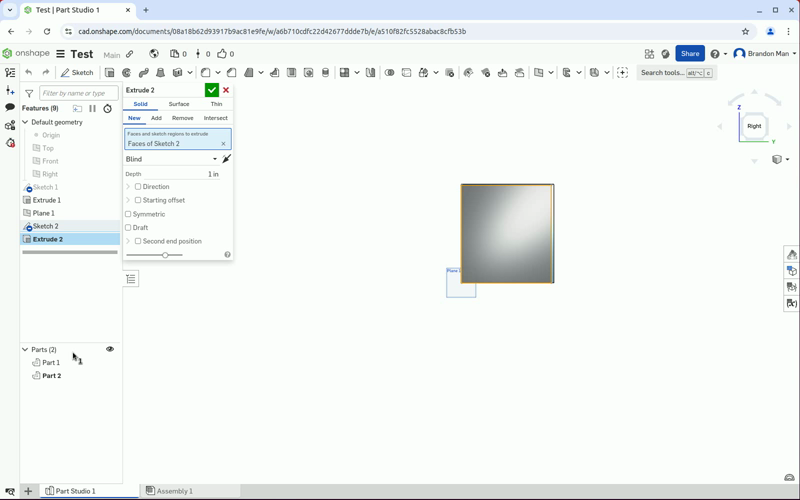
mouse_move(143, 106)
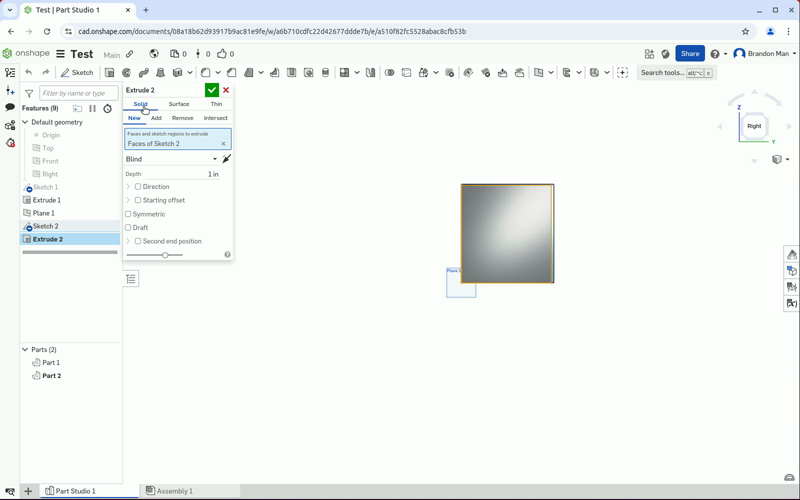
click(143, 106)
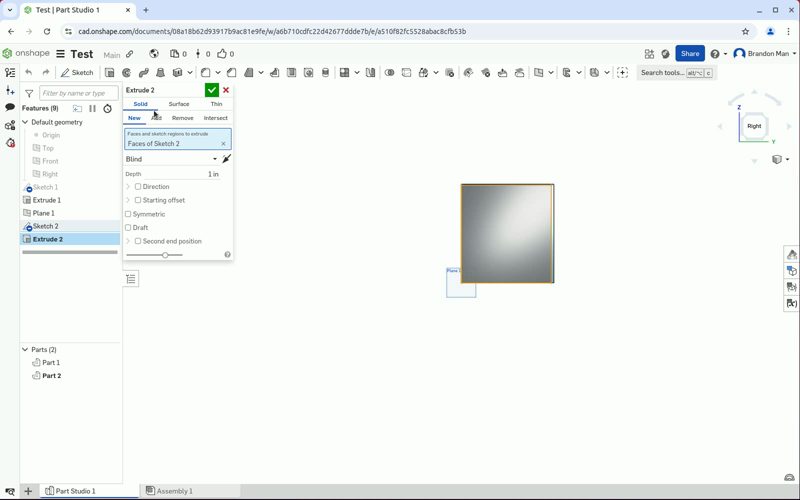
mouse_move(186, 120)
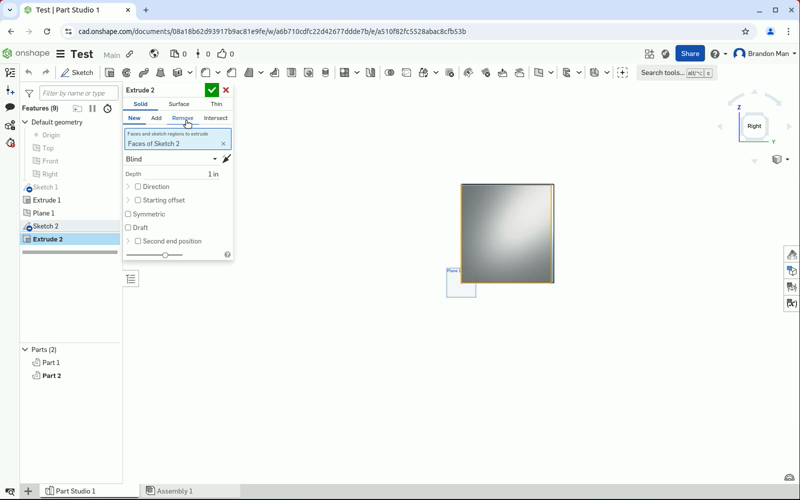
click(186, 120)
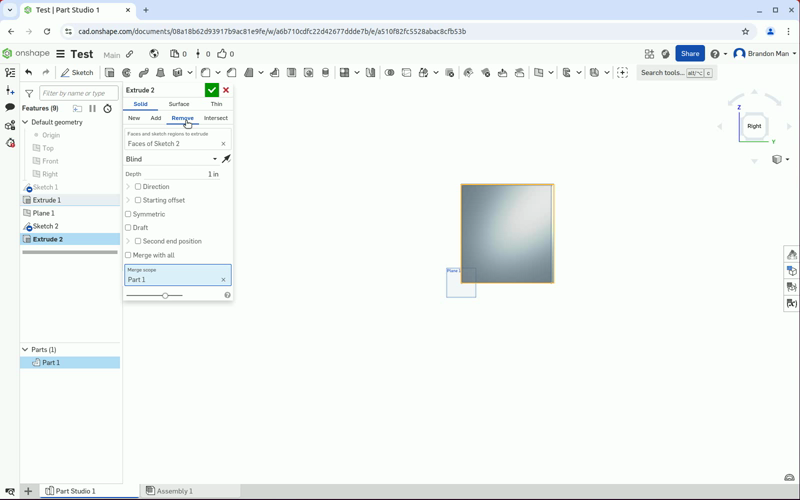
key(tab, 4)
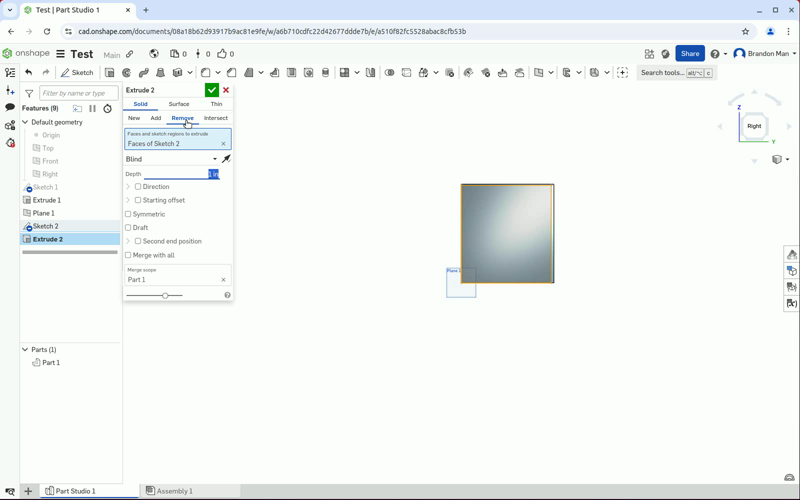
text(6.258)
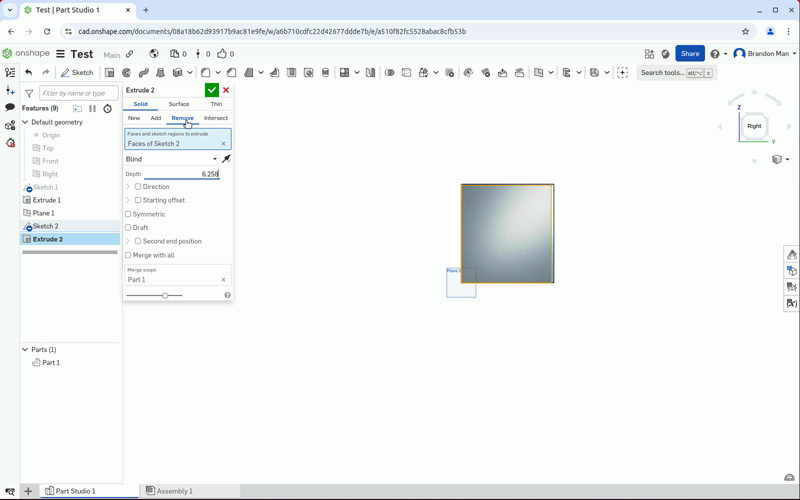
key(tab, 6)
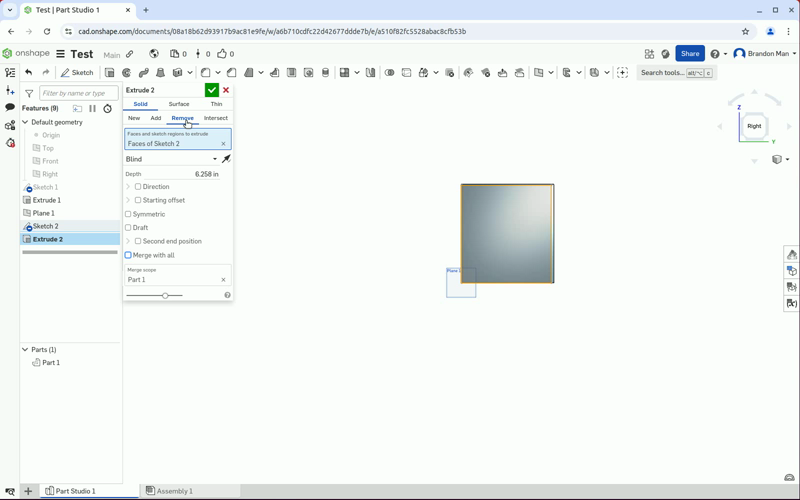
key(space)
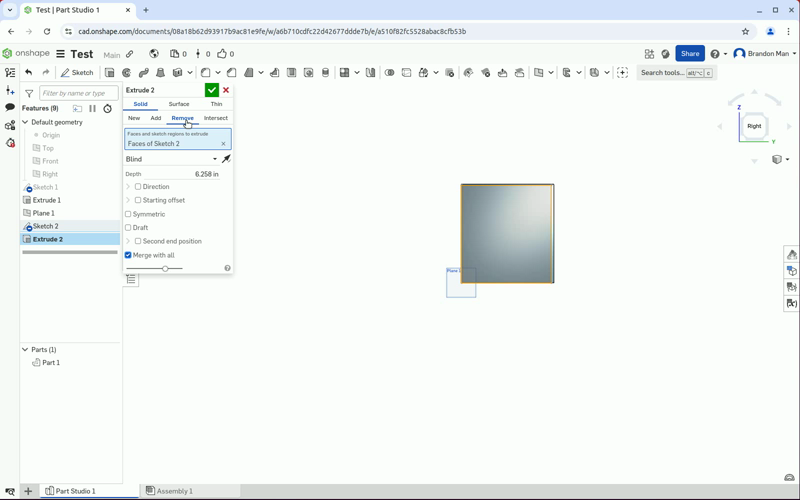
key(enter)
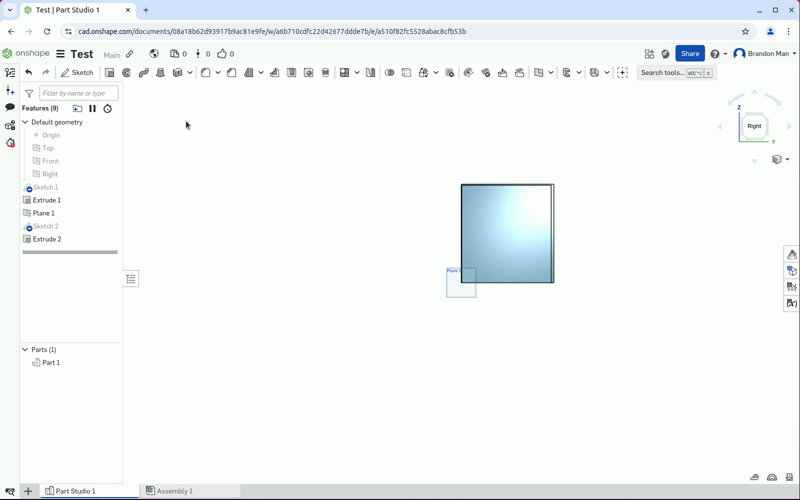
key(shift+h)
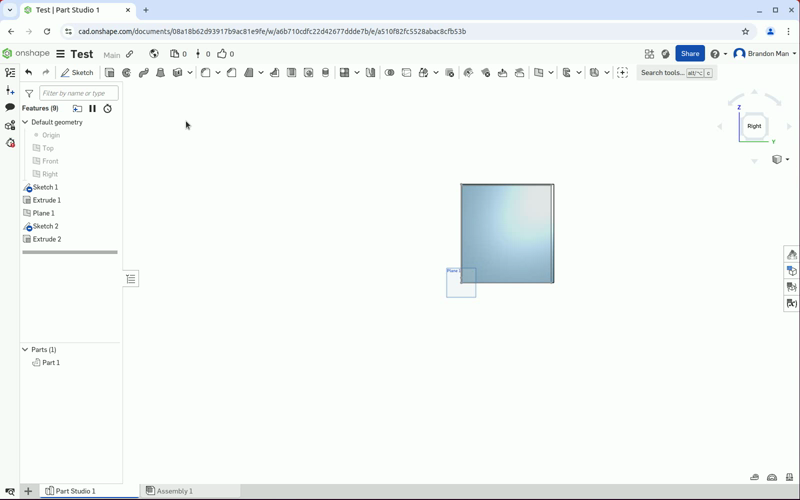
key(shift+h)
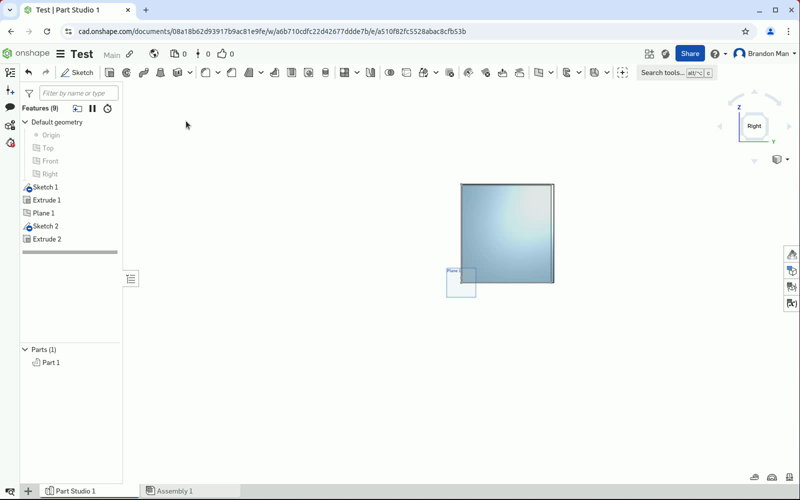
key(shift+7)
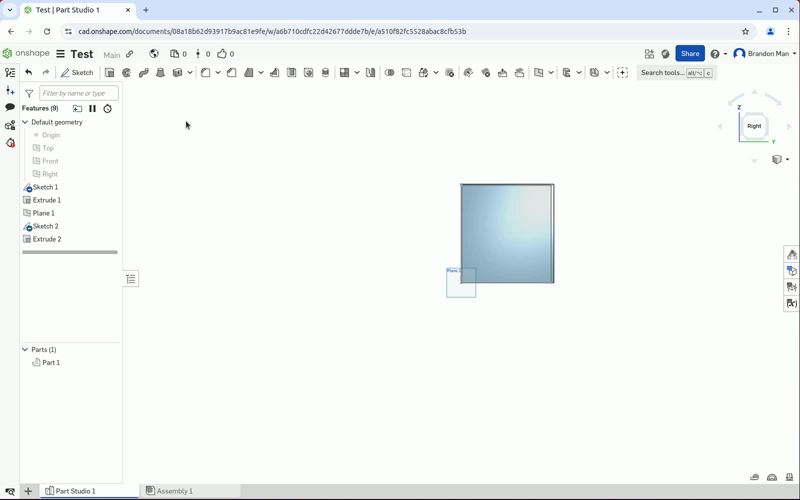
key(right, 2)
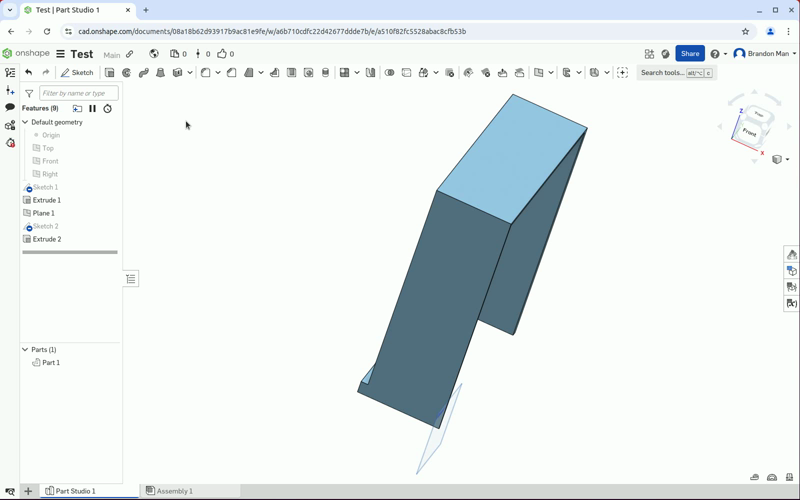
key(down, 2)
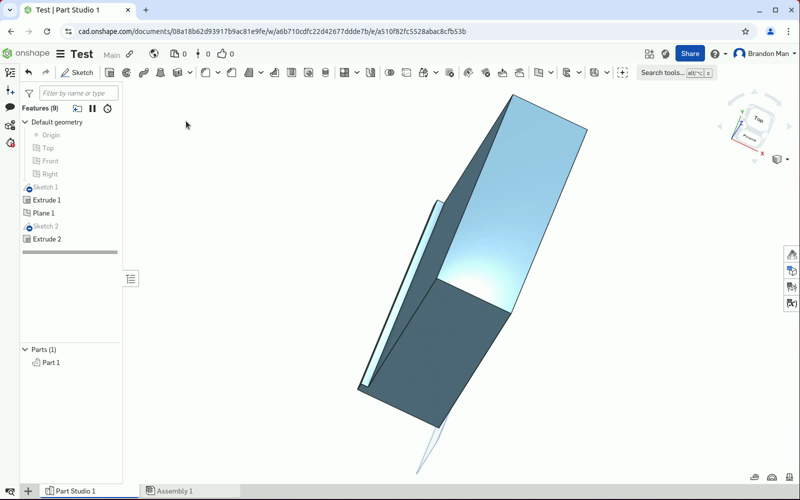
key(up, 2)
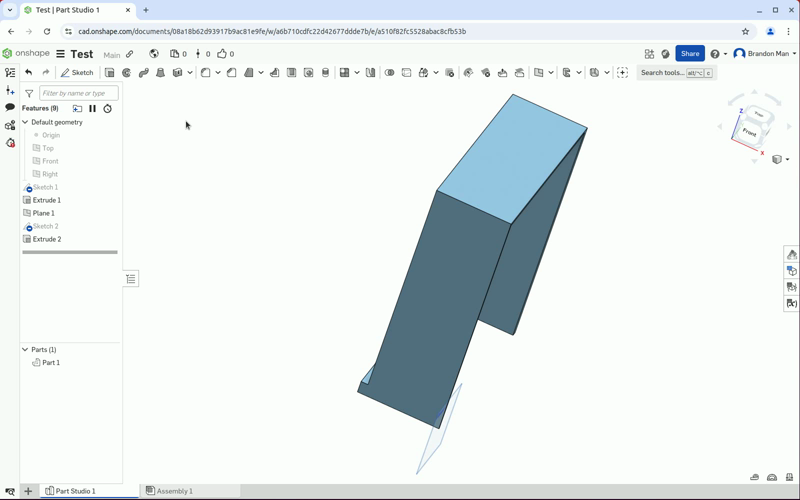
key(left, 2)
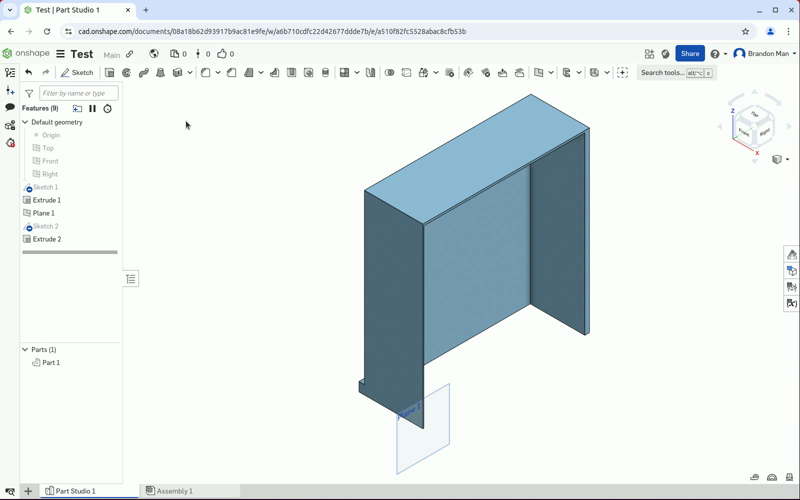
mouse_move(73, 189)
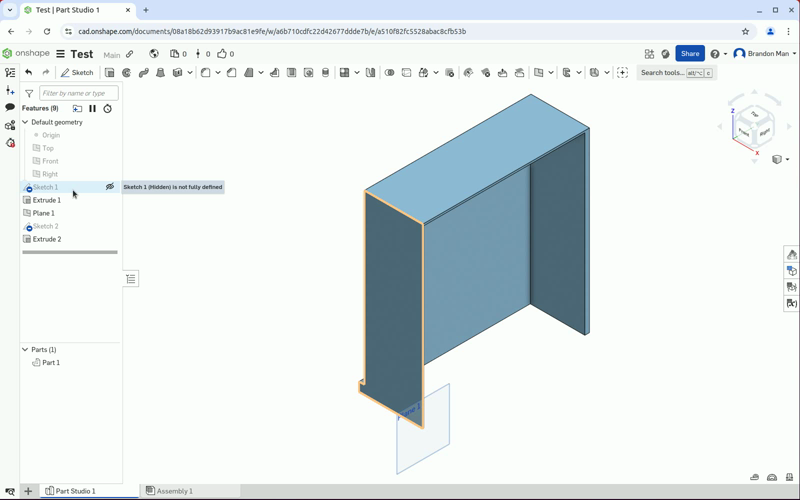
click(73, 189)